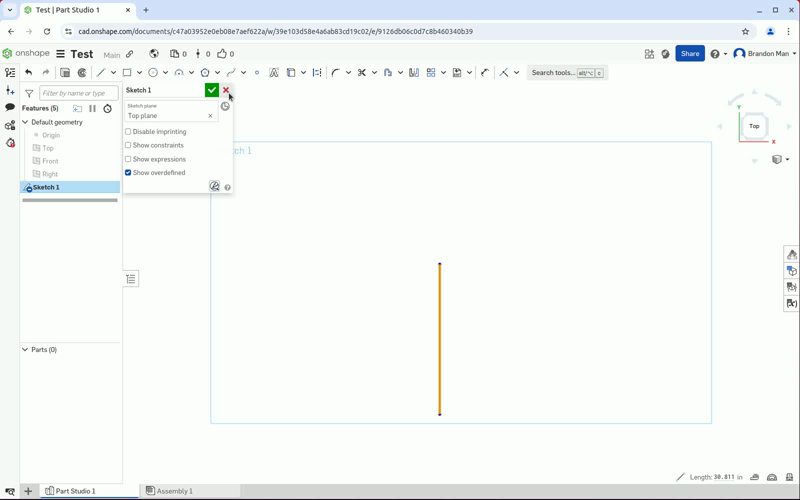
key(shift+h)
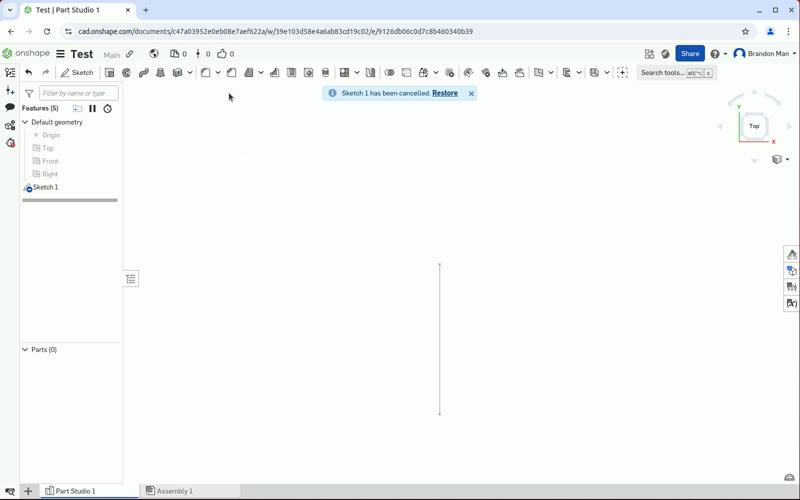
key(shift+s)
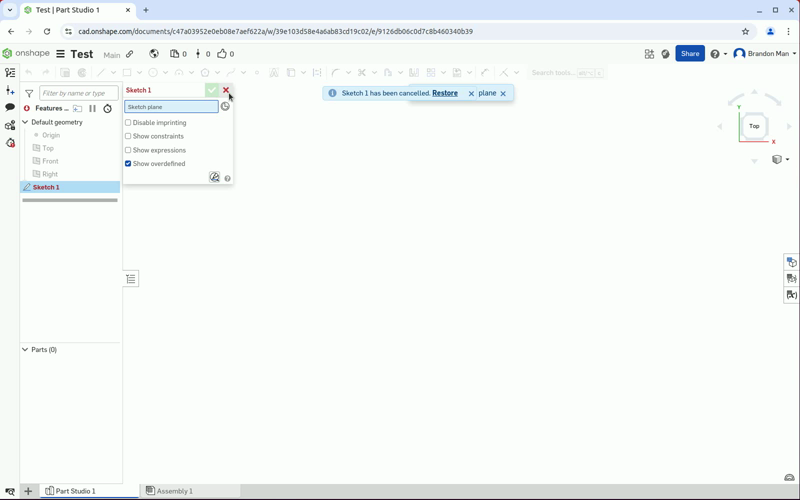
mouse_move(73, 150)
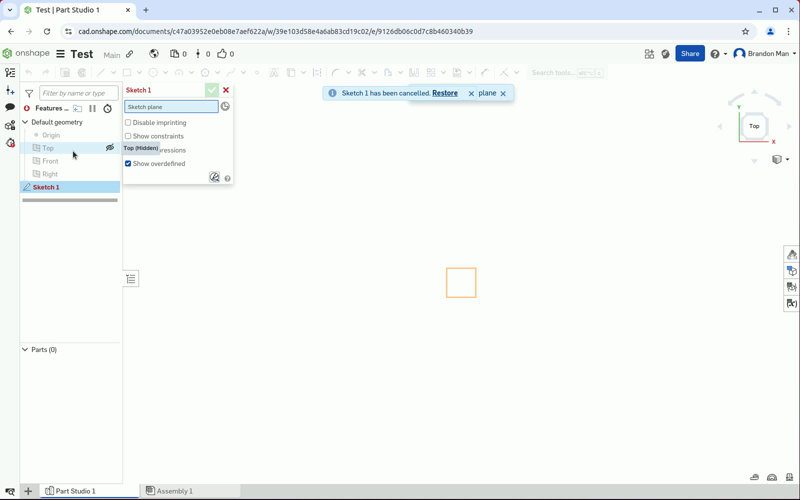
click(73, 150)
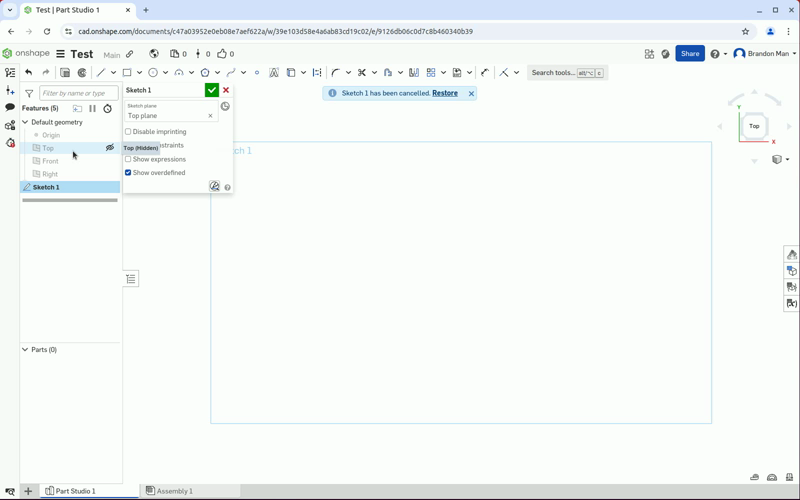
mouse_move(73, 352)
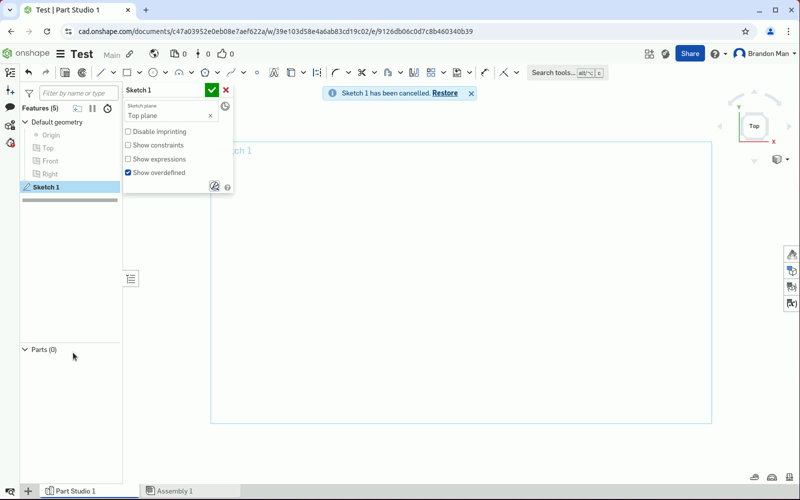
key(y)
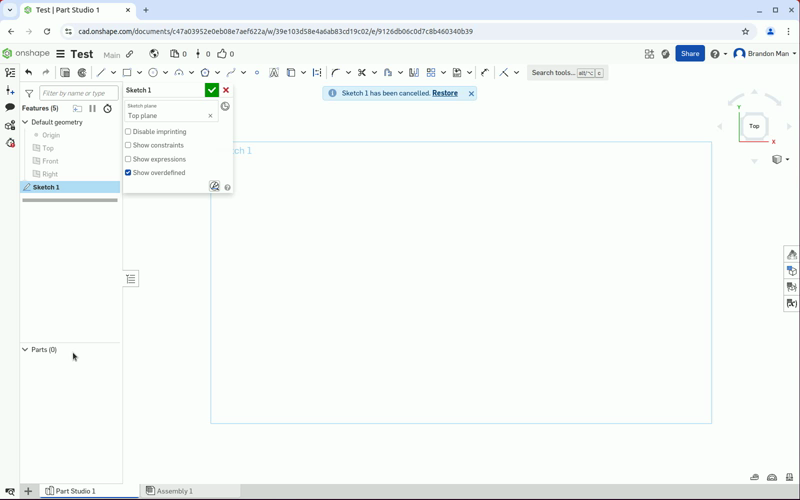
key(c)
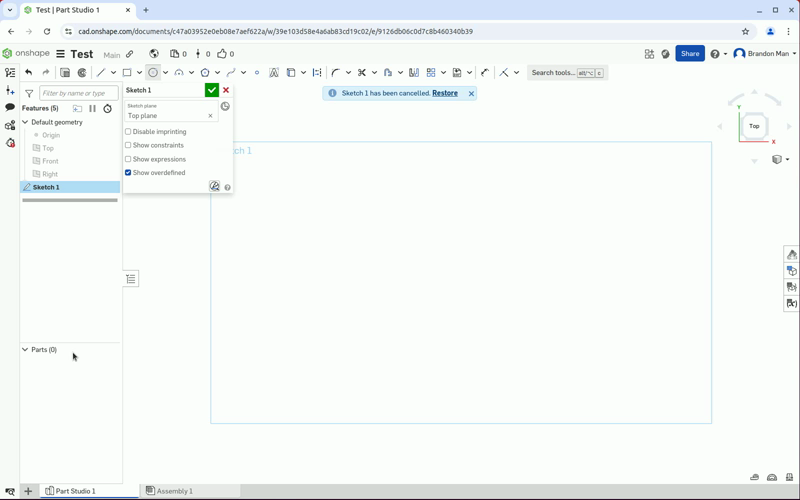
key_down(shift)
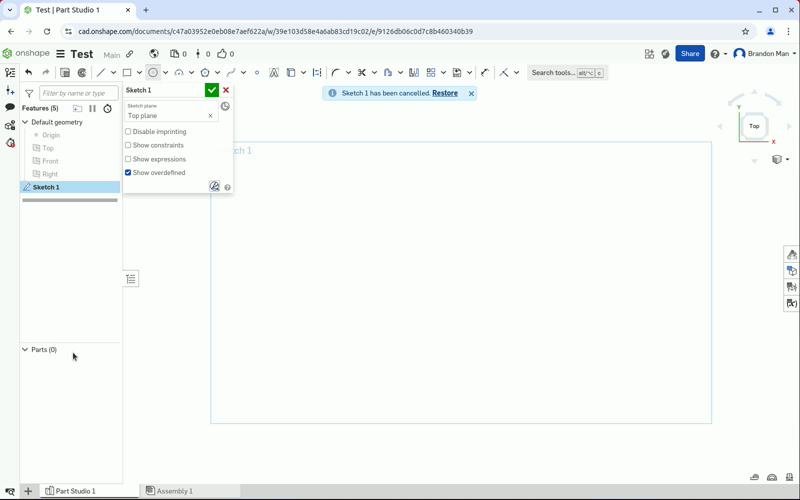
mouse_move(461, 282)
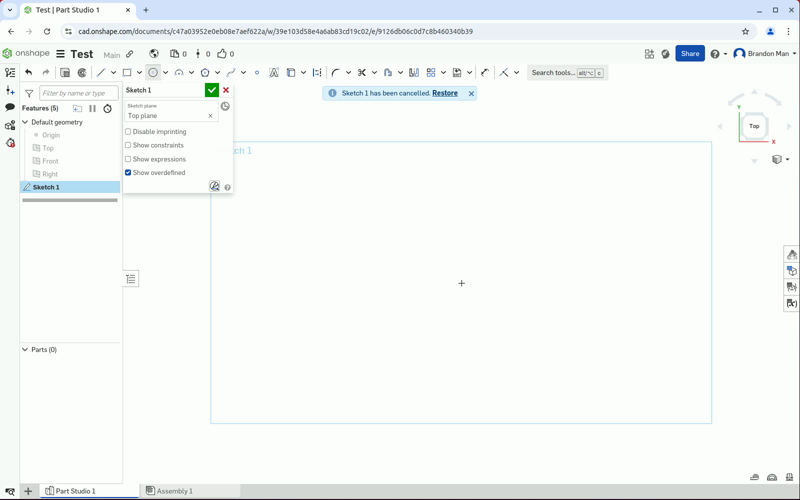
click(461, 282)
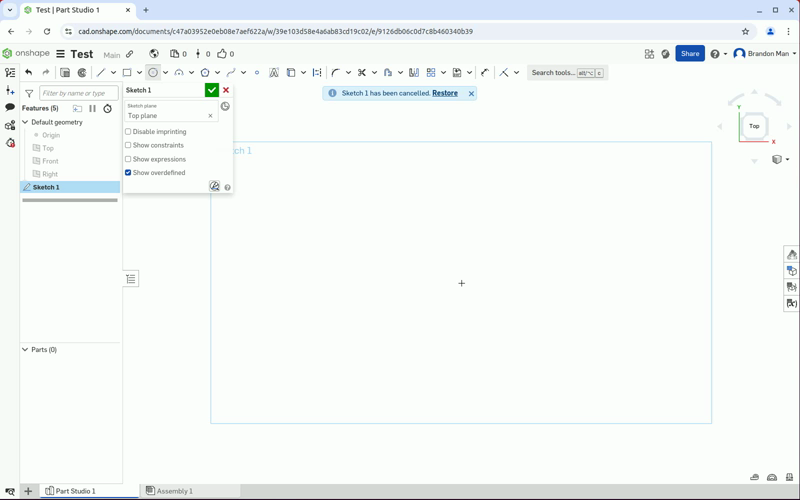
key_up(shift)
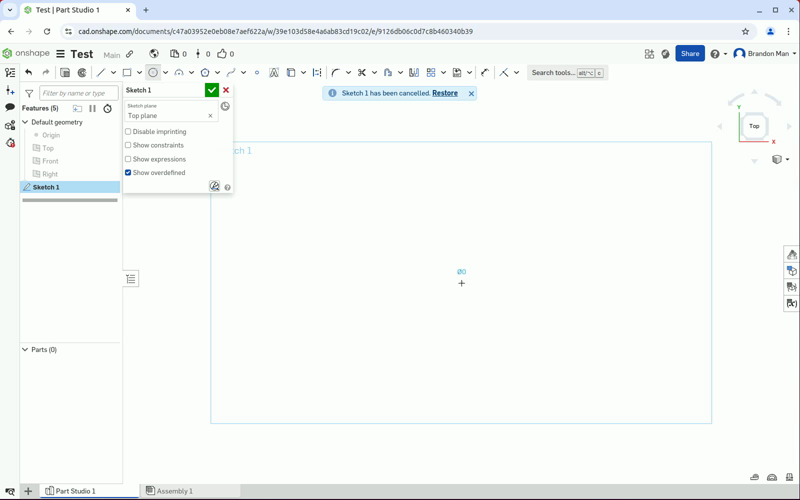
mouse_move(505, 282)
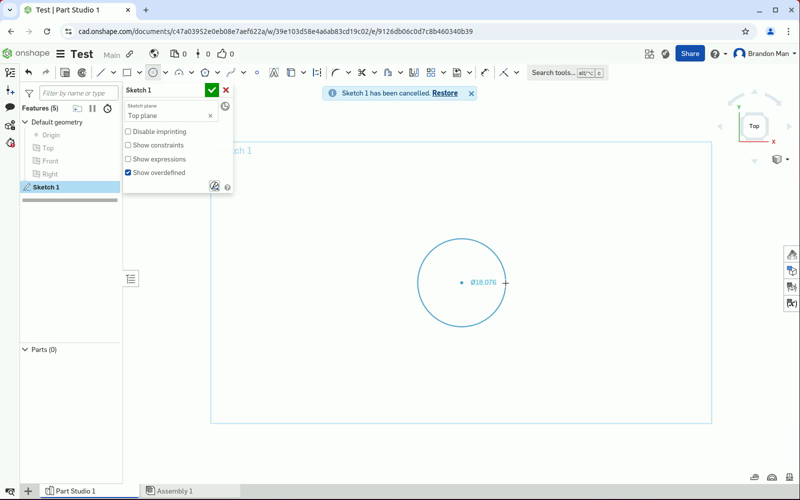
click(505, 282)
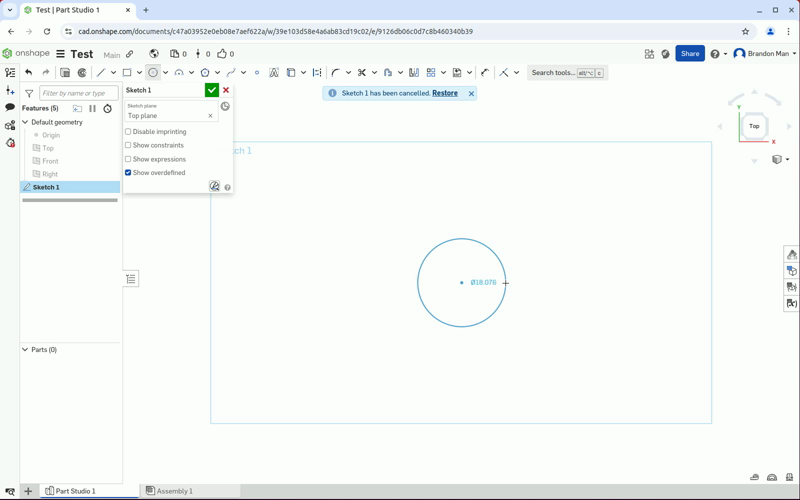
key(esc)
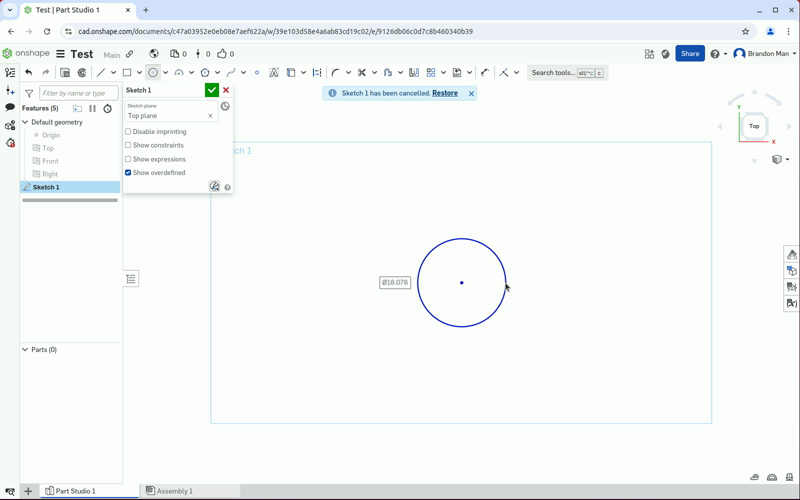
key(c)
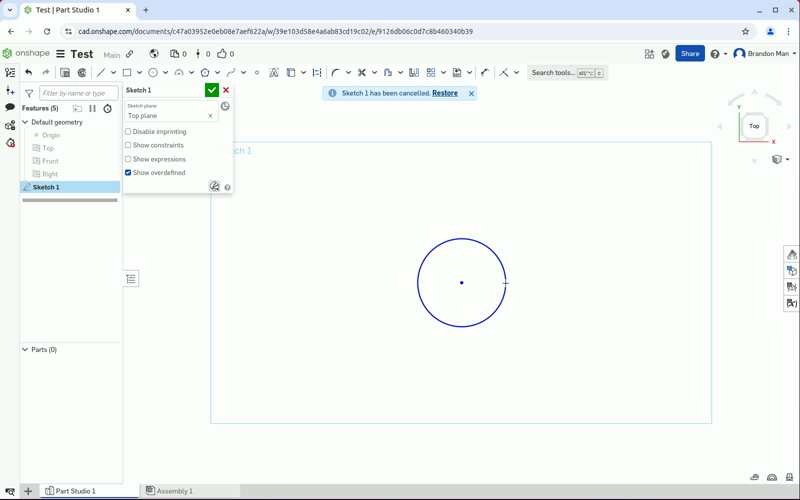
key_down(shift)
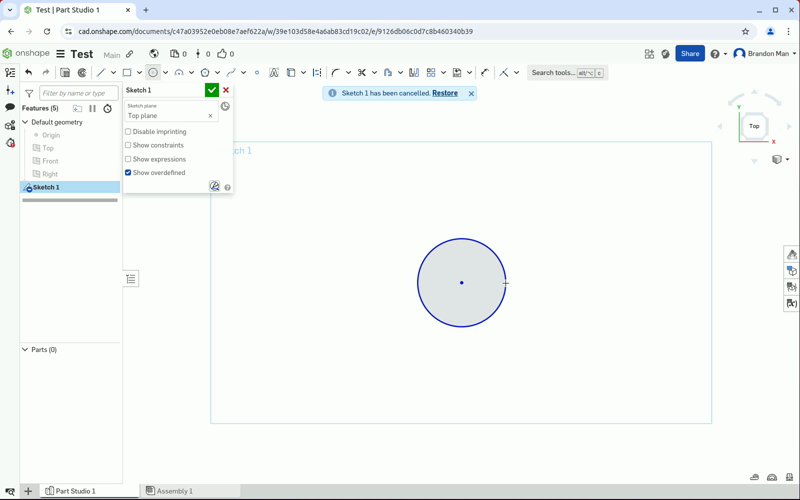
mouse_move(461, 282)
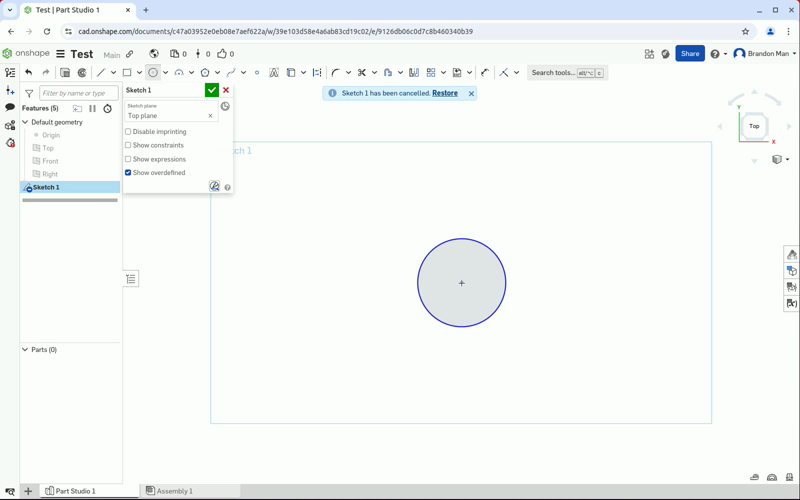
click(461, 282)
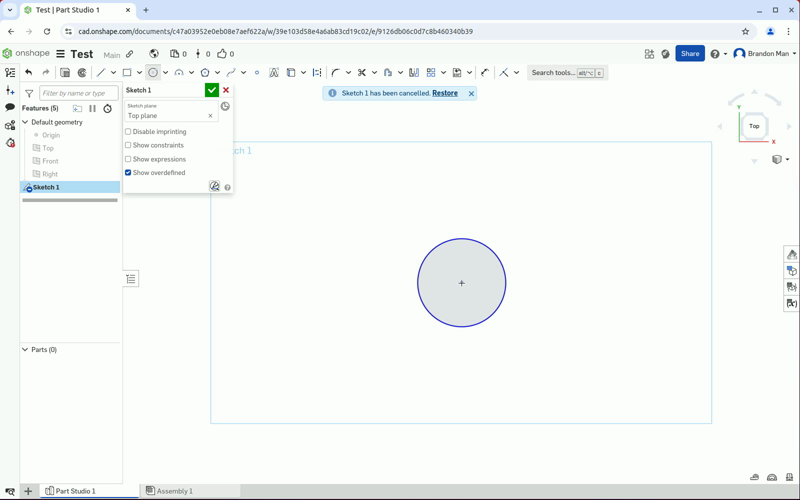
key_up(shift)
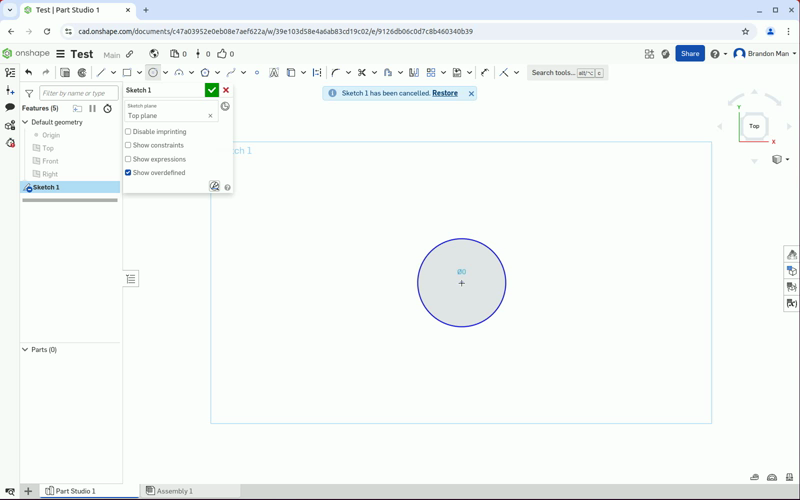
mouse_move(492, 282)
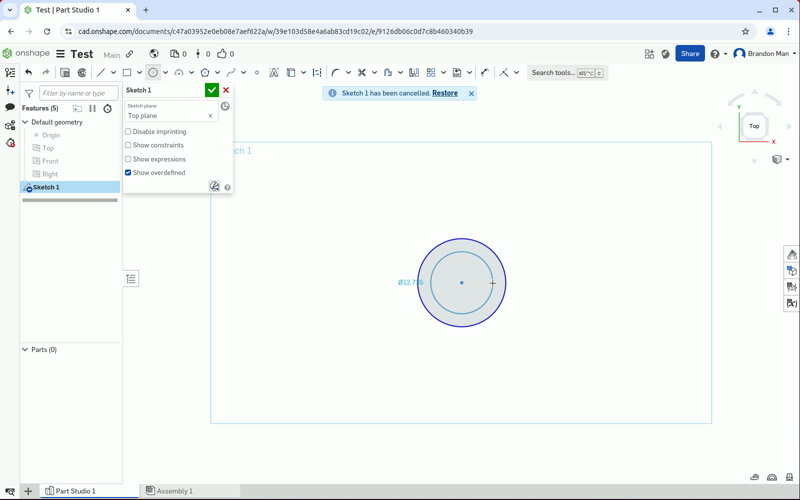
click(492, 282)
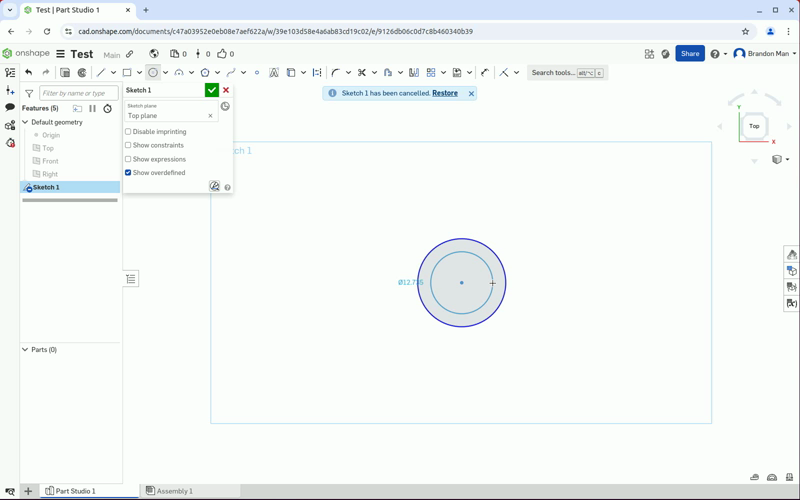
key(esc)
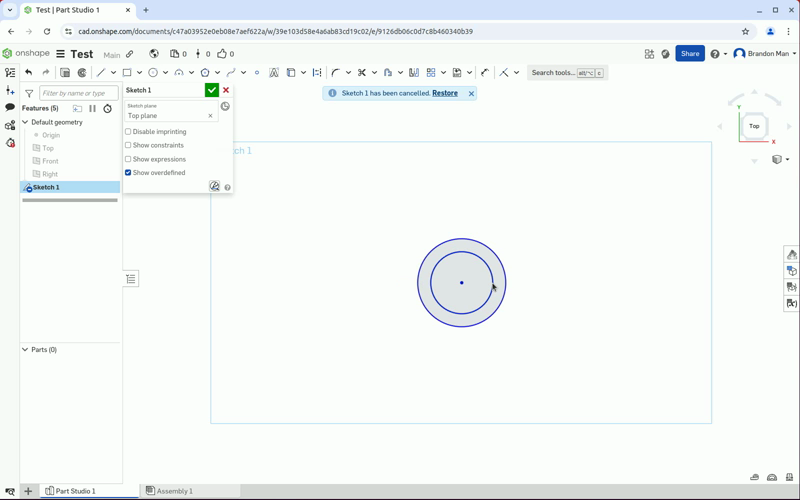
mouse_move(476, 248)
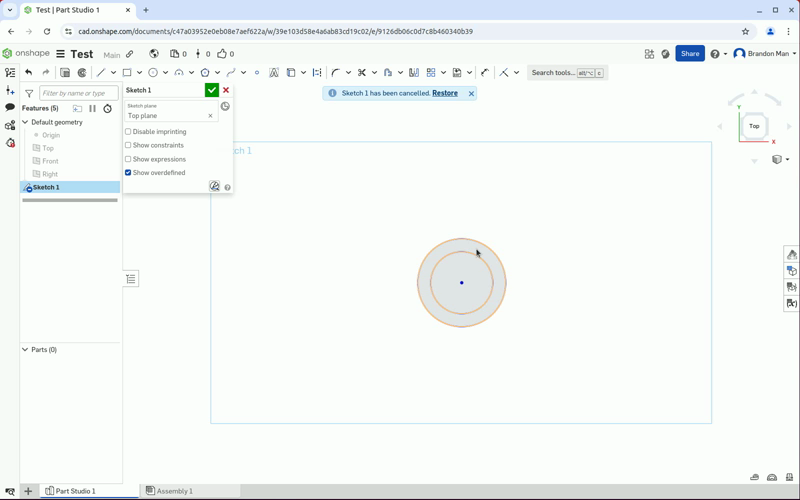
click(476, 248)
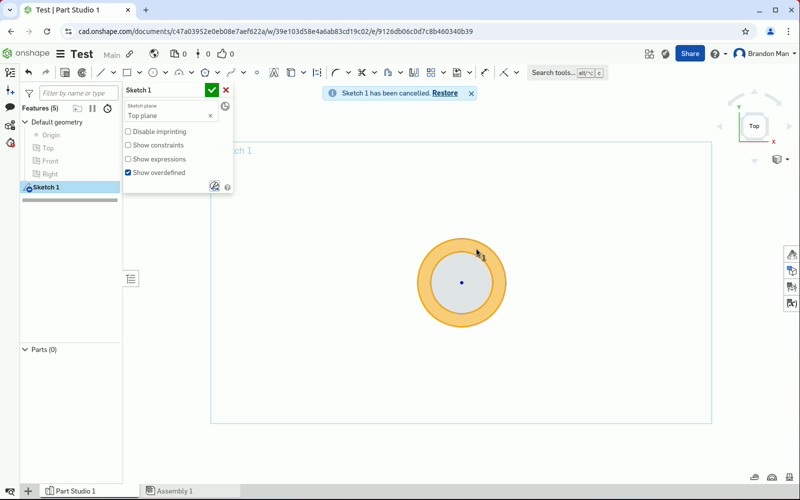
mouse_move(73, 352)
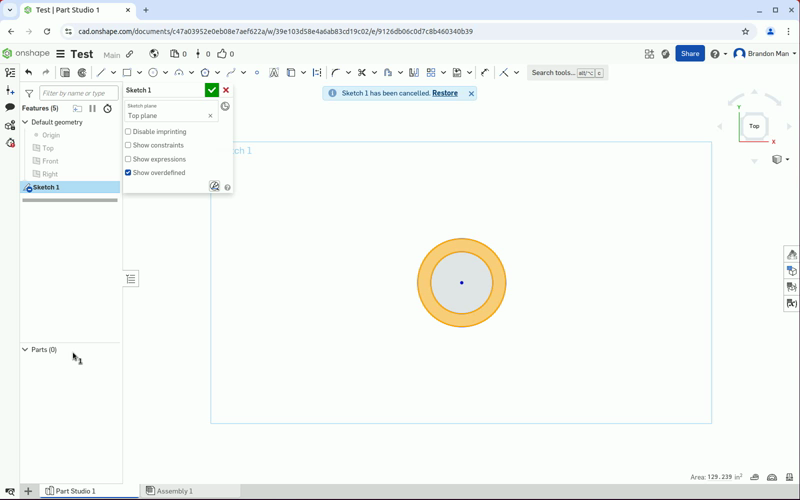
key(shift+y)
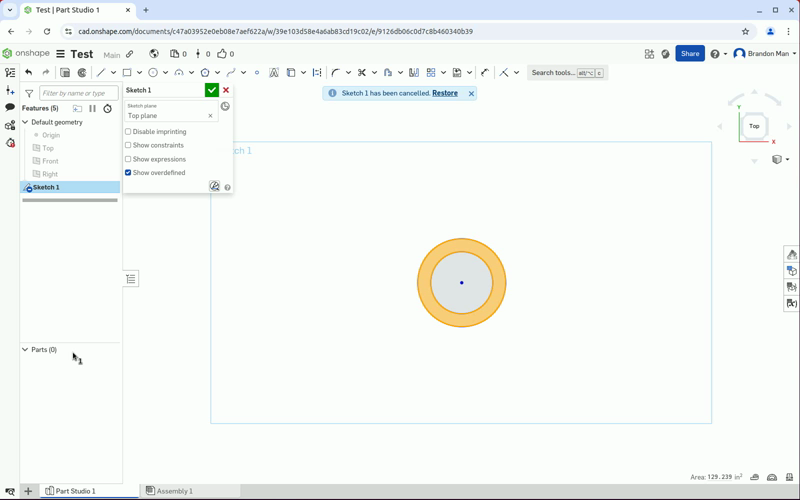
key(shift+e)
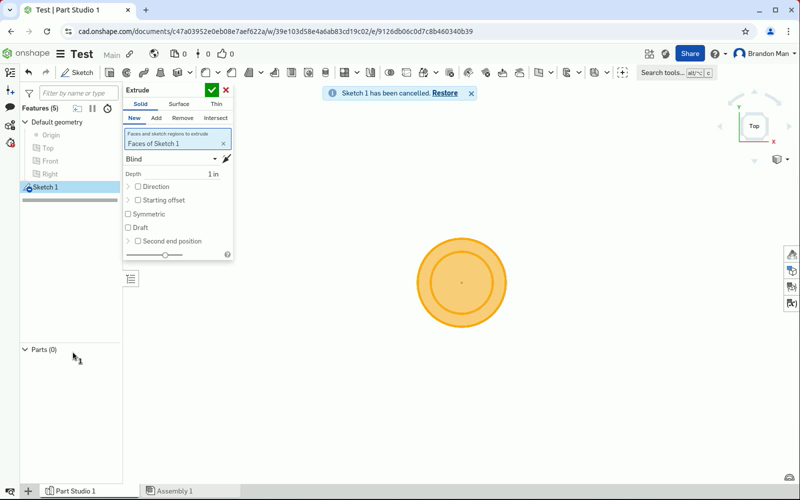
mouse_move(143, 106)
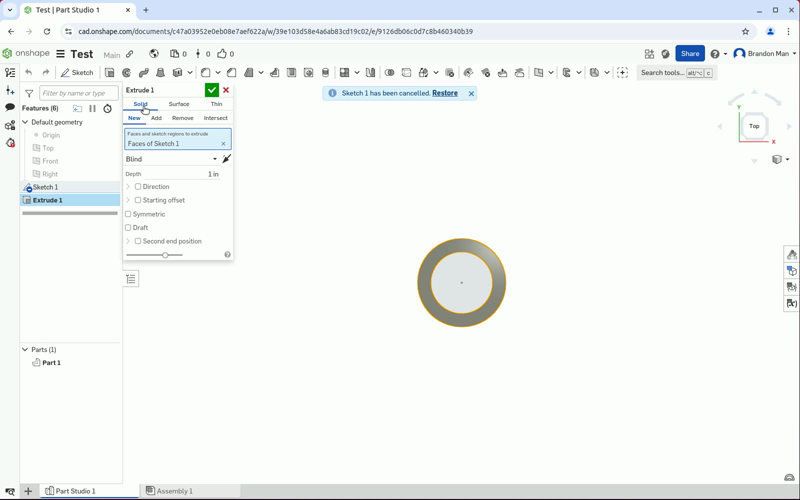
click(143, 106)
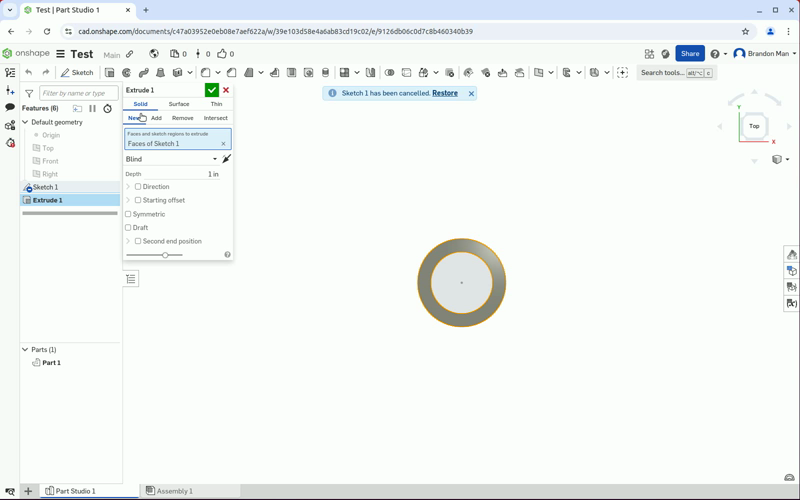
mouse_move(137, 120)
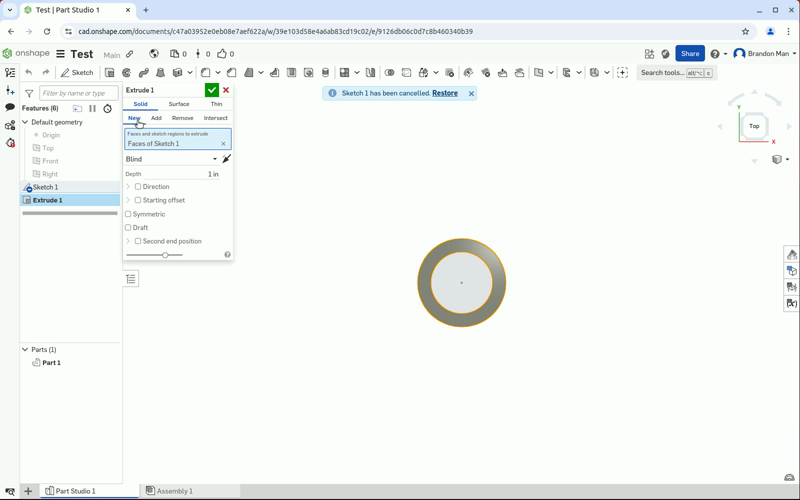
click(137, 120)
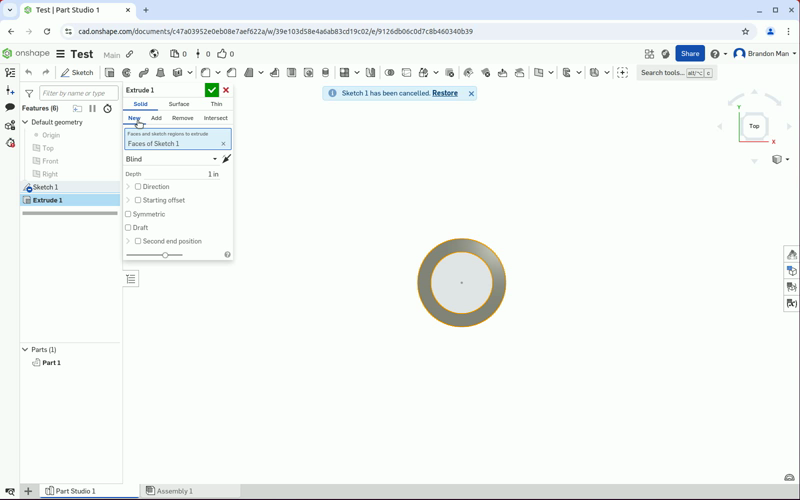
key(tab, 4)
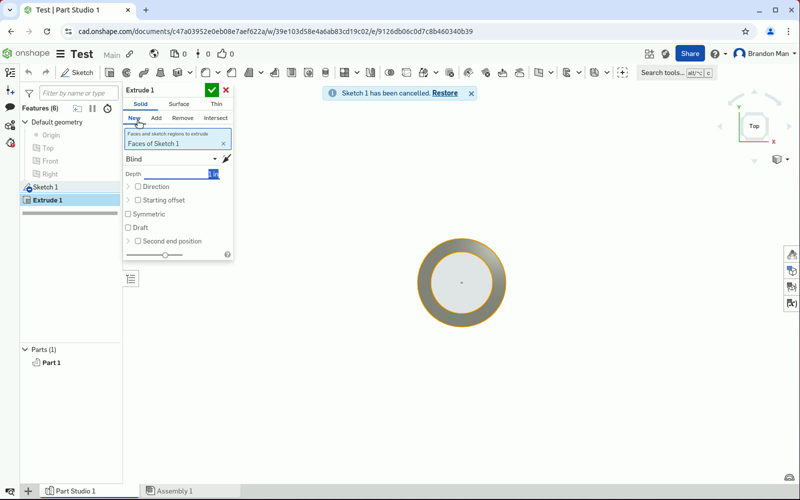
text(23.108)
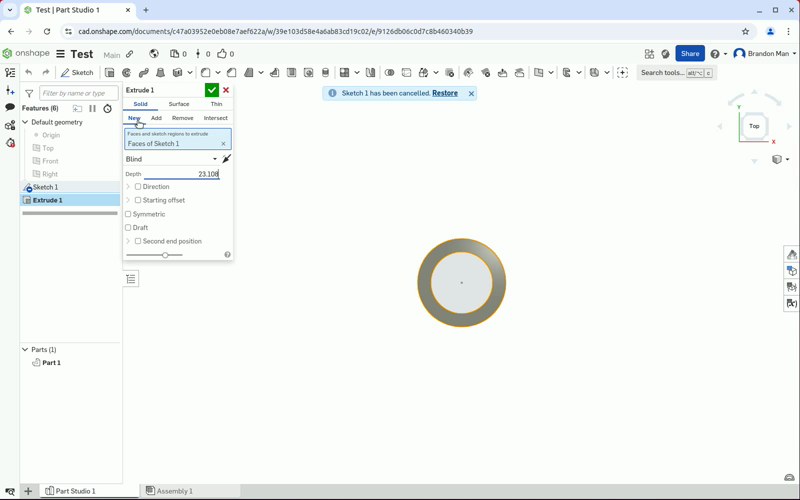
key(enter)
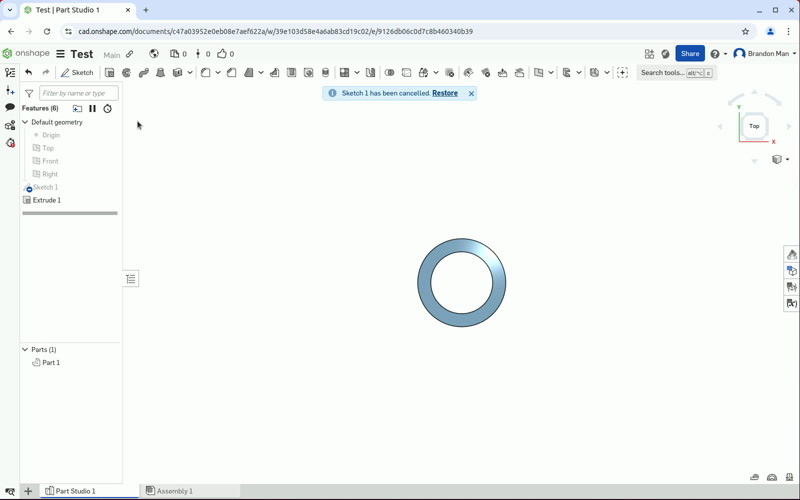
key(shift+h)
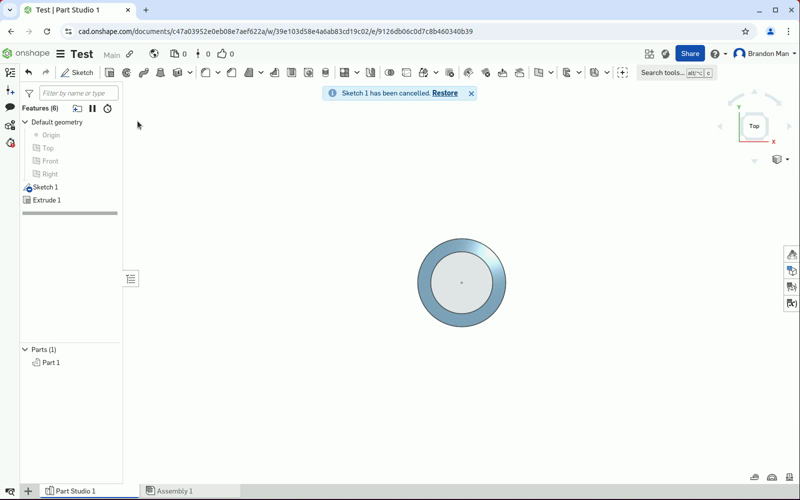
key(shift+h)
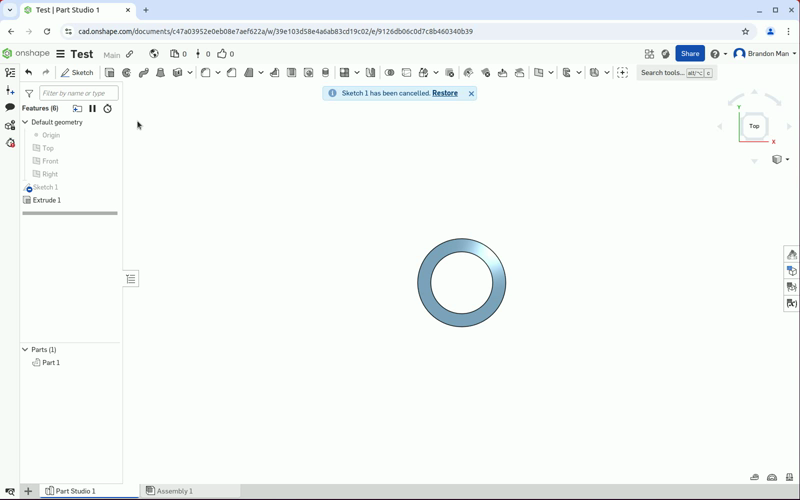
mouse_move(73, 189)
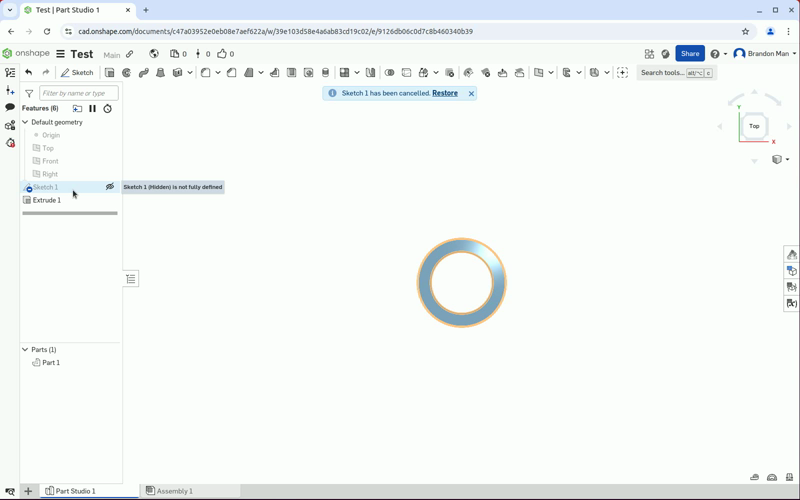
click(73, 189)
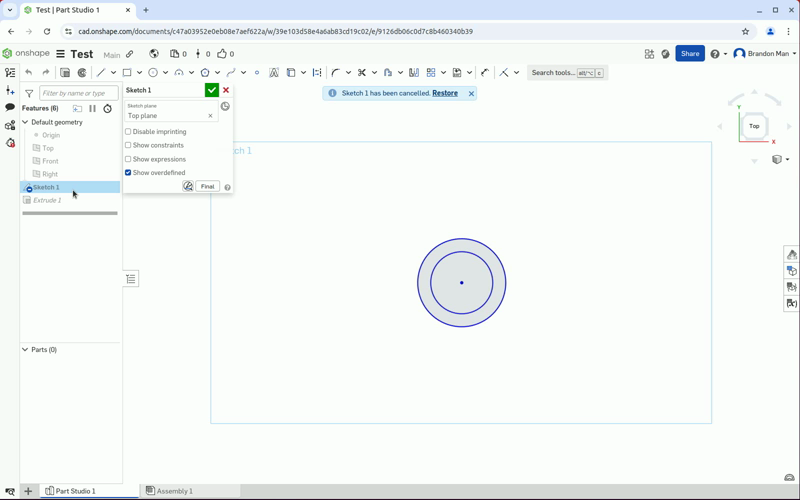
mouse_move(229, 92)
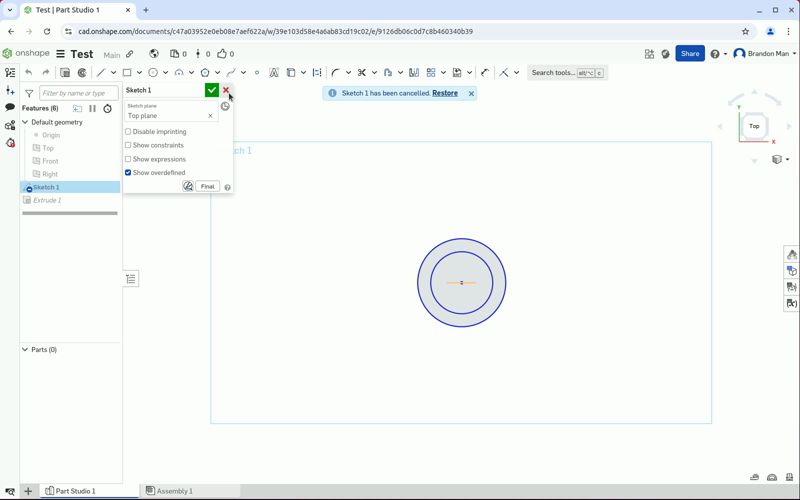
click(229, 92)
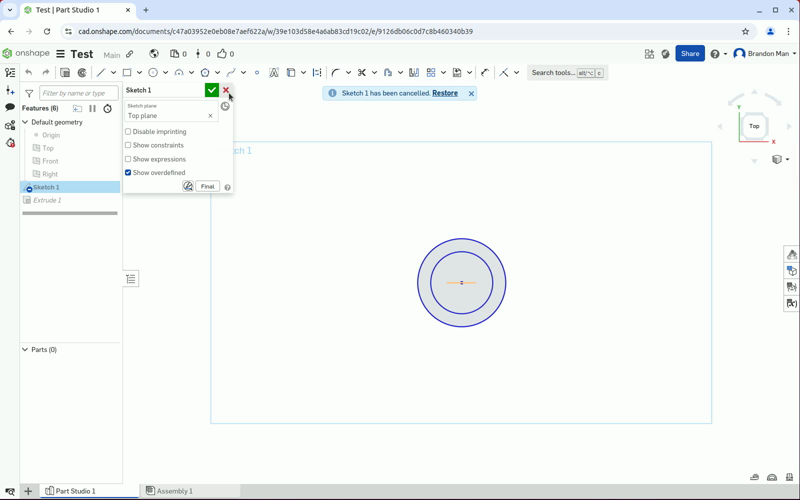
key(shift+s)
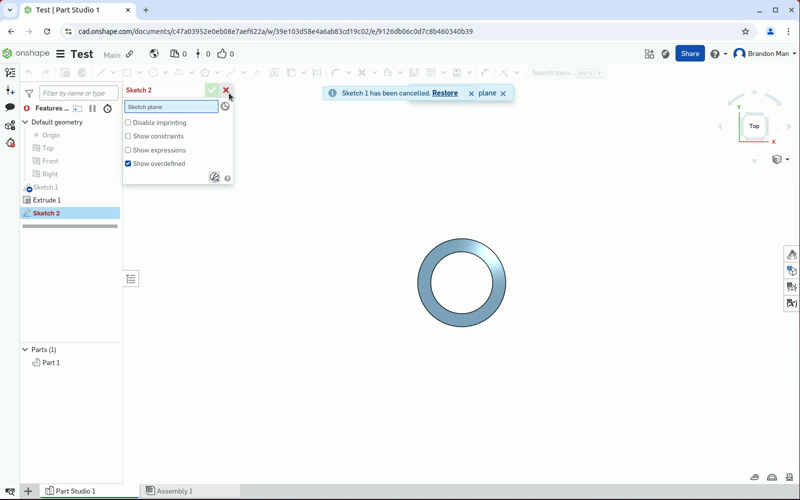
mouse_move(73, 150)
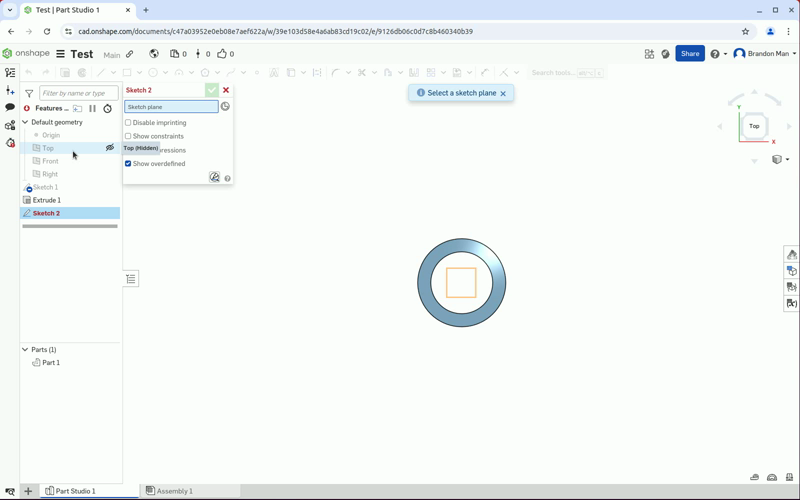
click(73, 150)
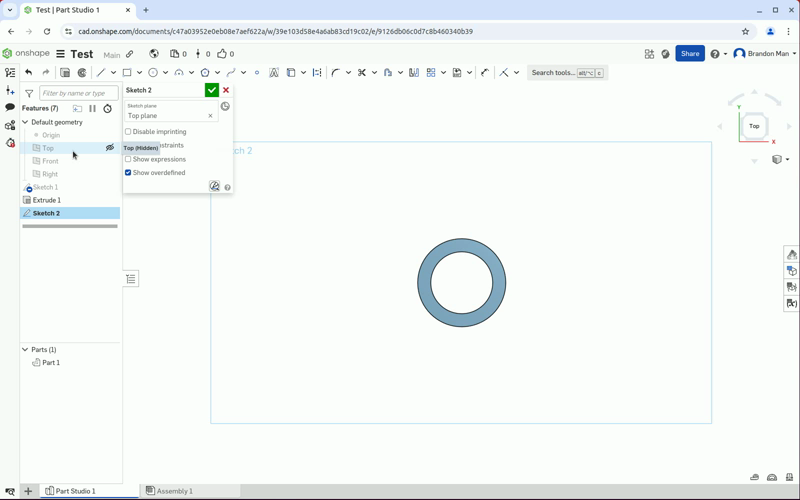
mouse_move(73, 352)
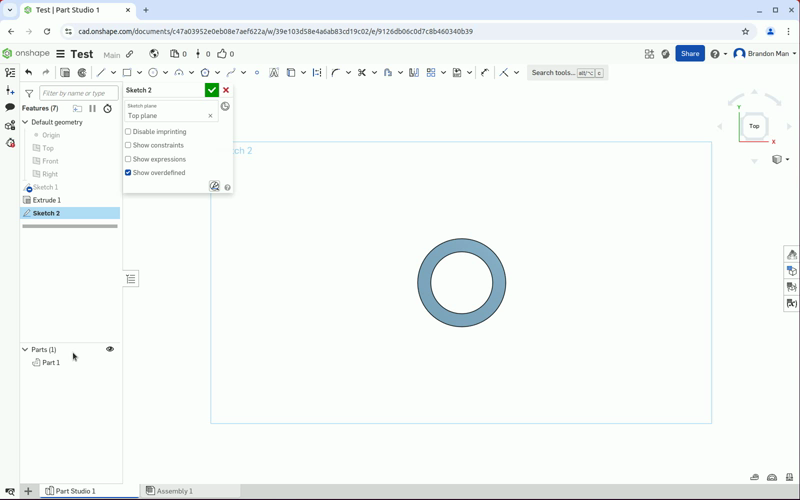
key(y)
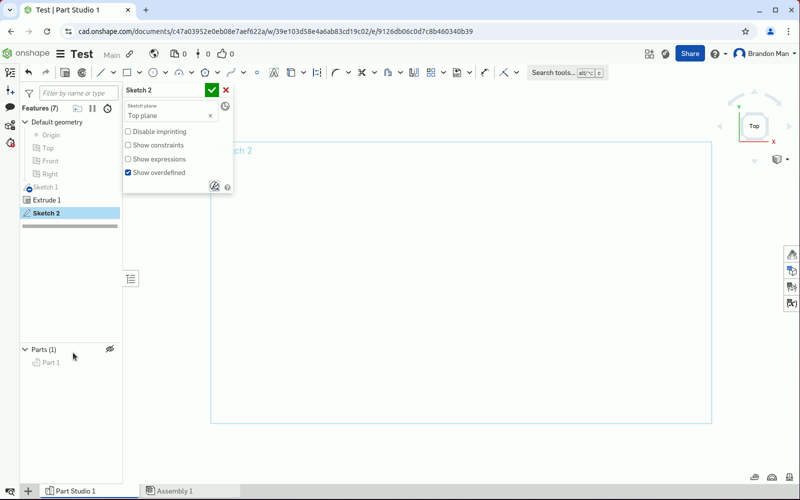
key(c)
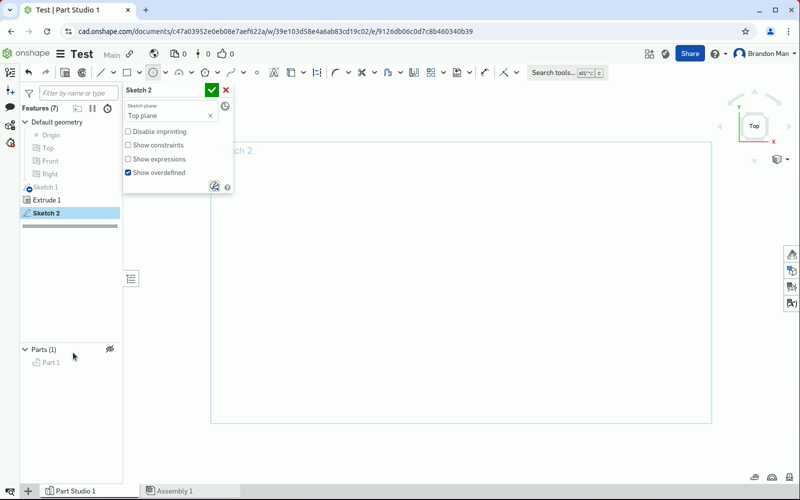
key_down(shift)
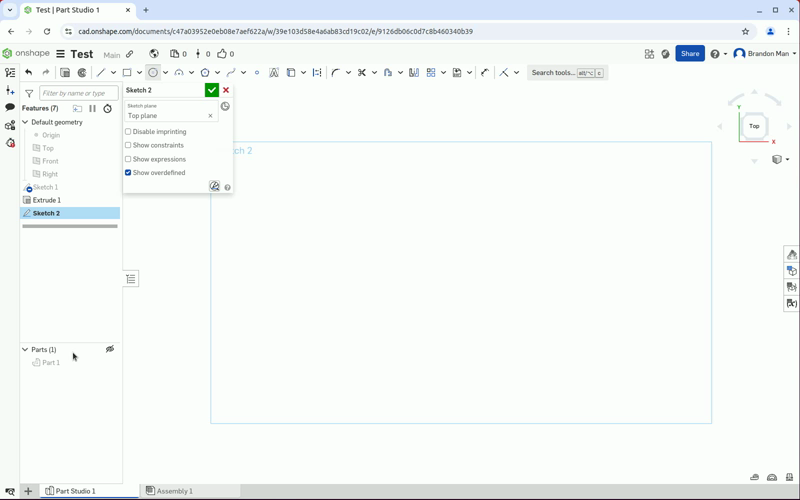
mouse_move(461, 281)
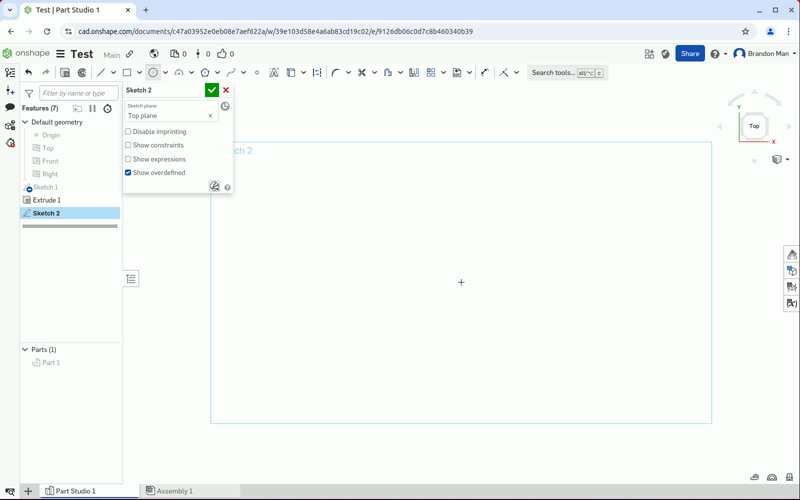
click(461, 281)
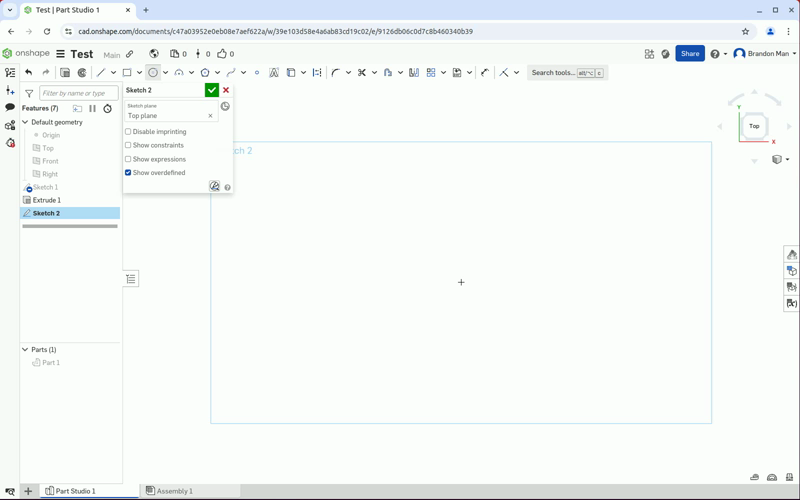
key_up(shift)
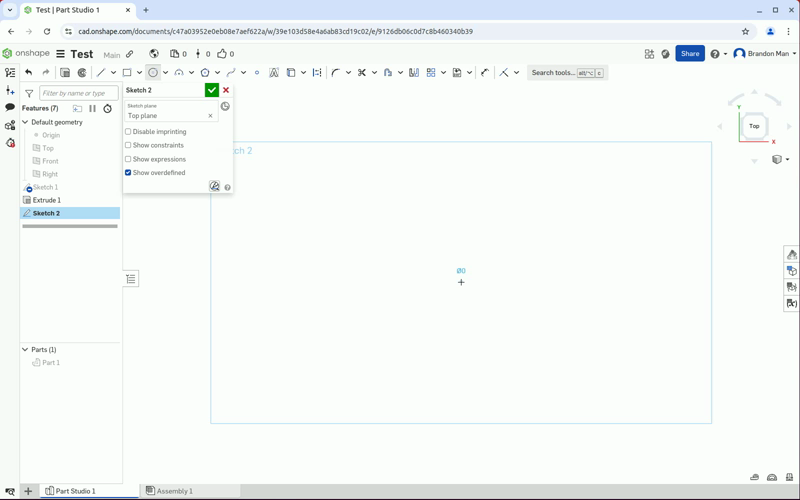
mouse_move(520, 281)
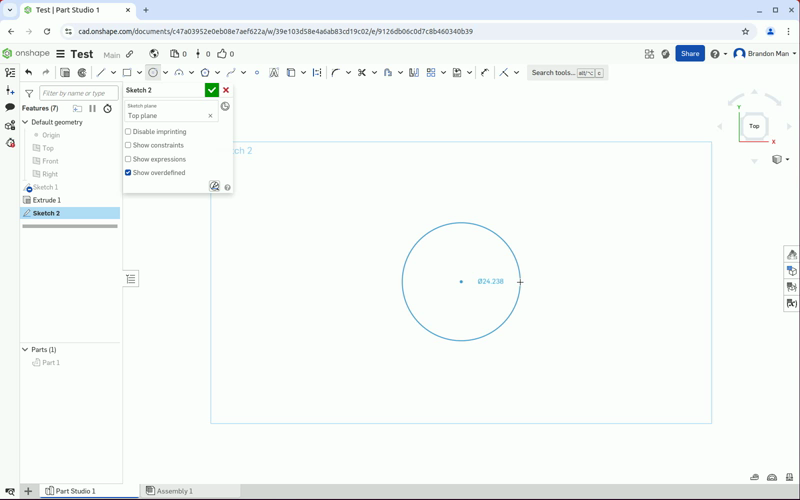
click(520, 281)
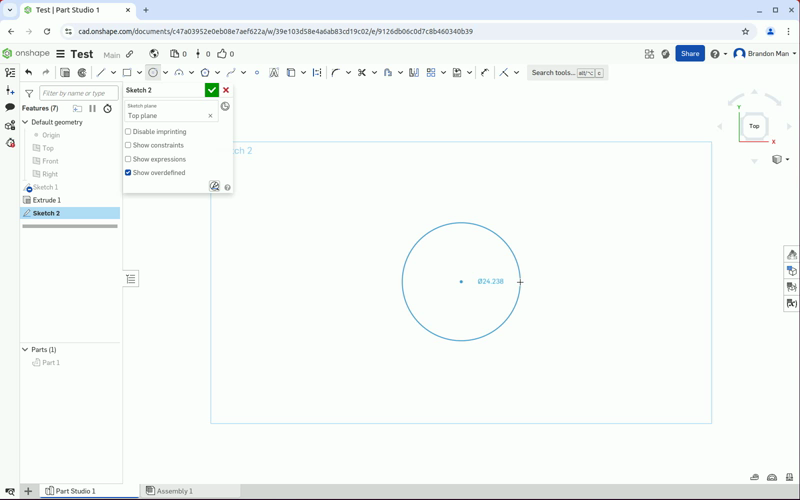
key(esc)
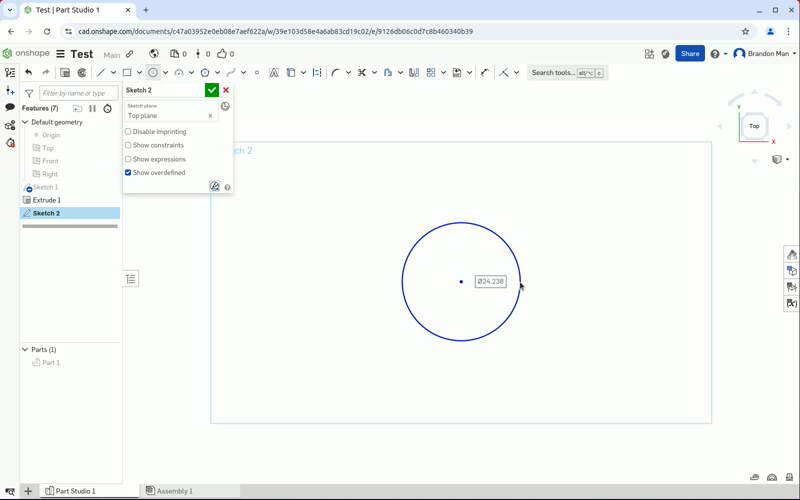
key(c)
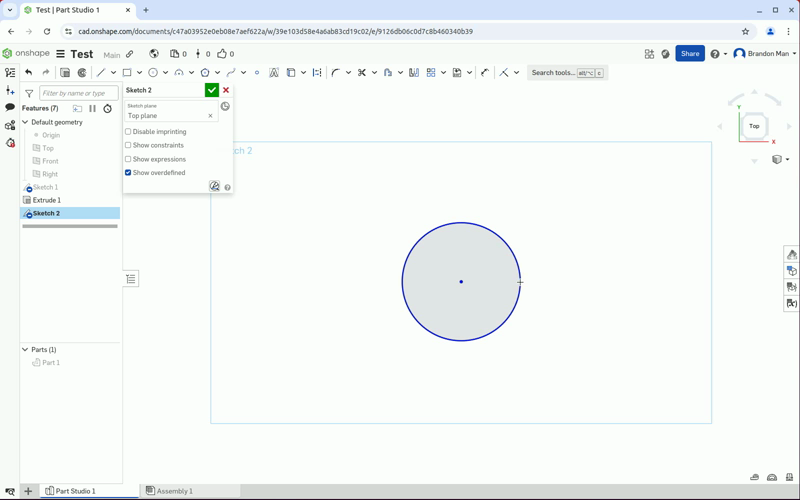
key_down(shift)
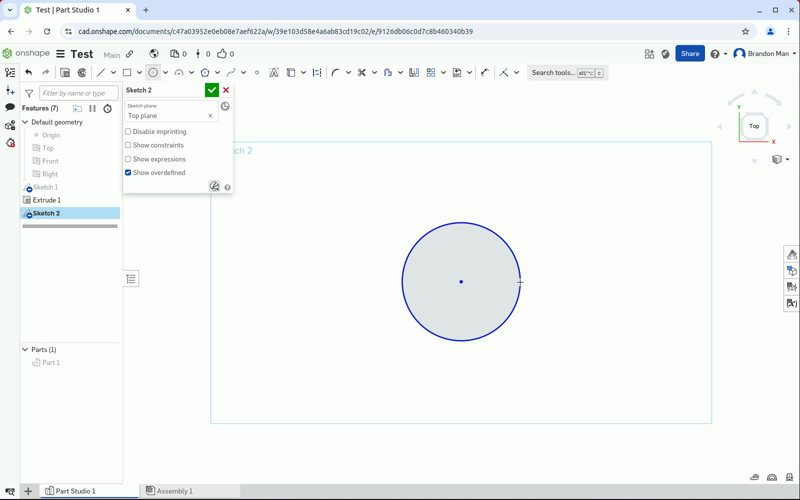
mouse_move(460, 282)
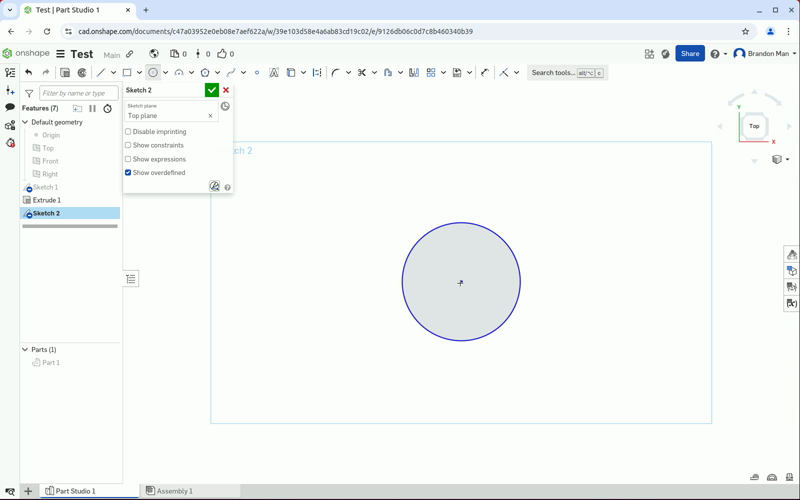
scroll(6)
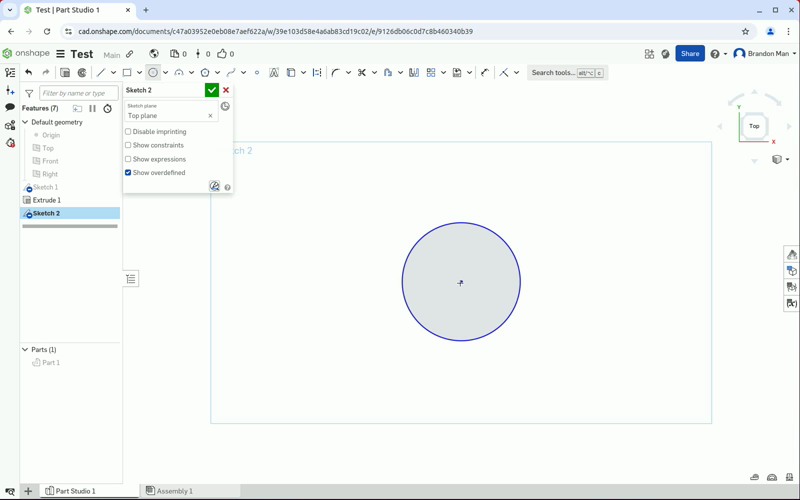
scroll(6)
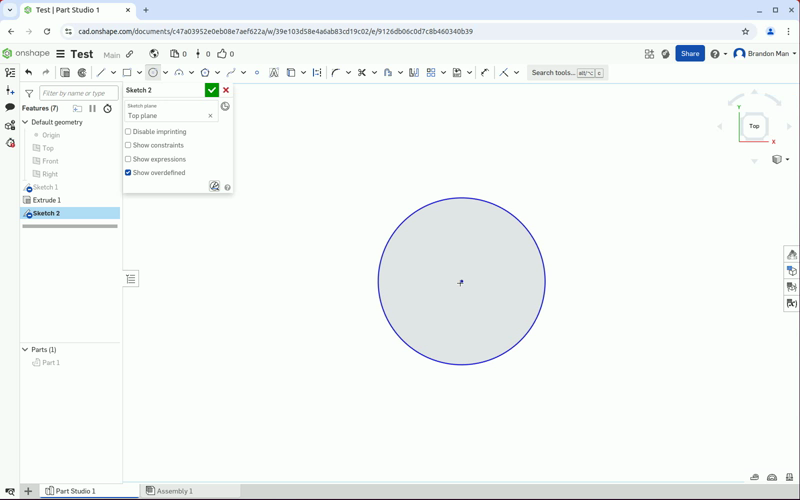
scroll(6)
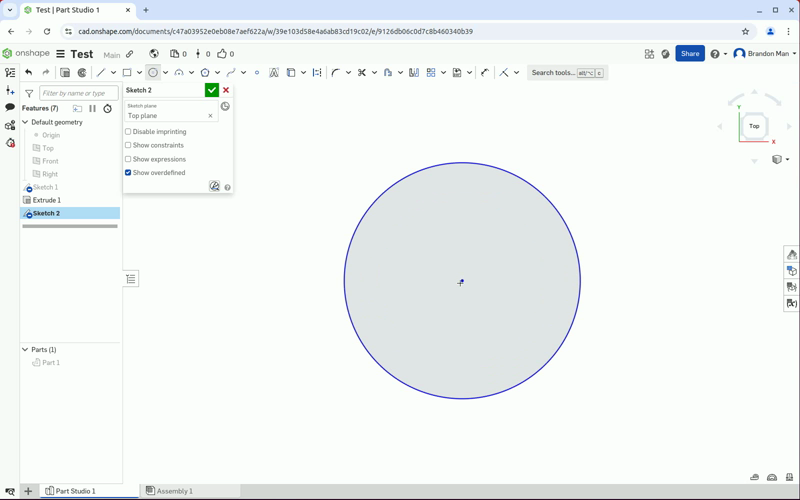
scroll(6)
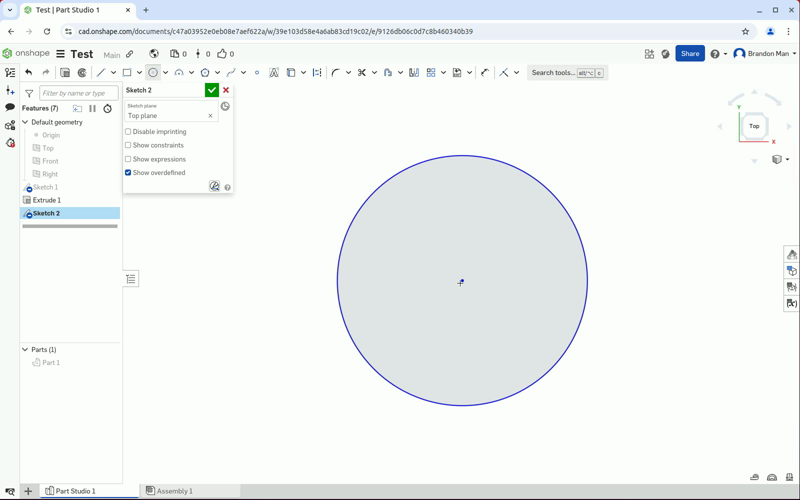
scroll(6)
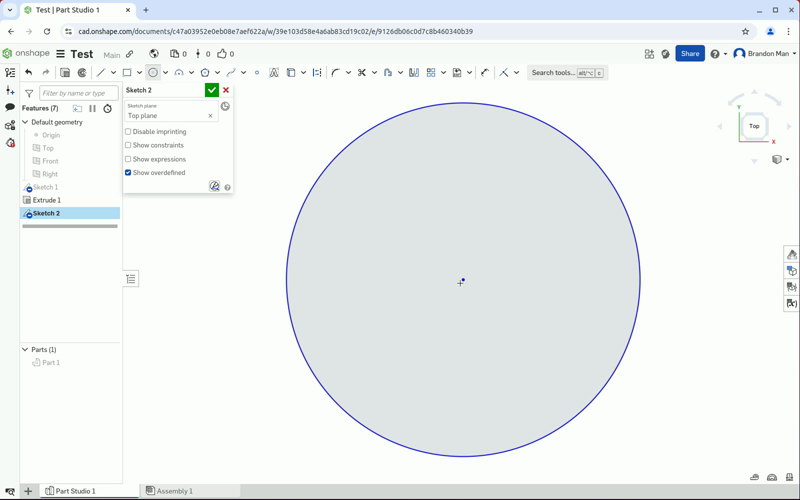
scroll(6)
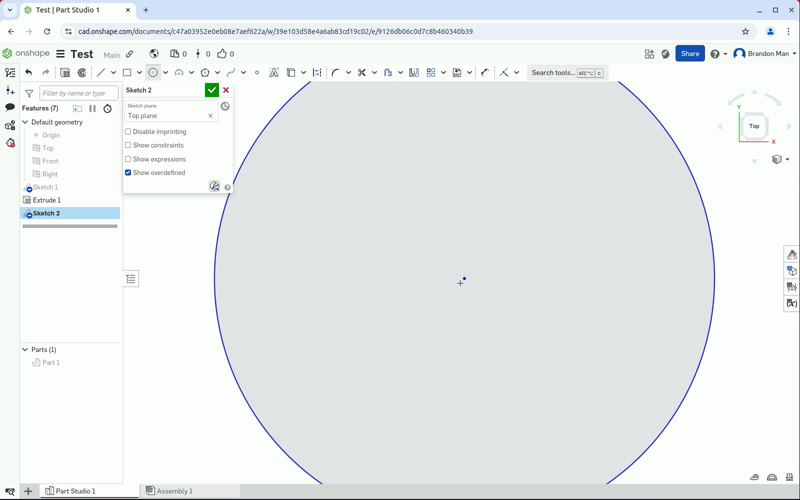
scroll(6)
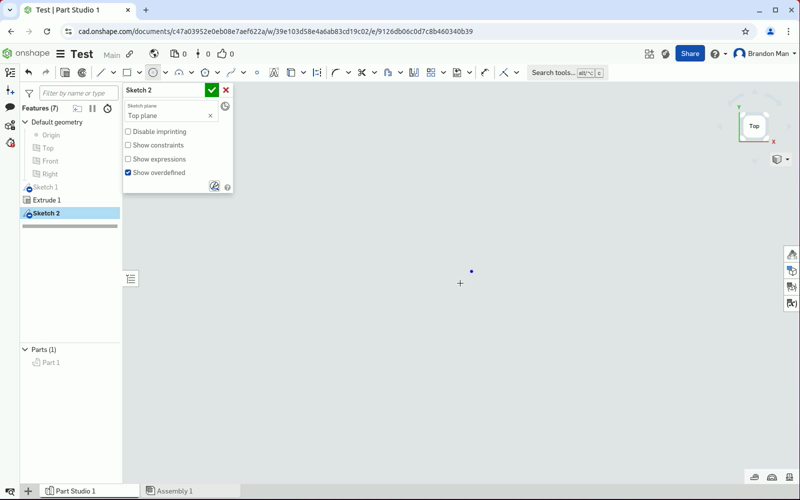
click(460, 282)
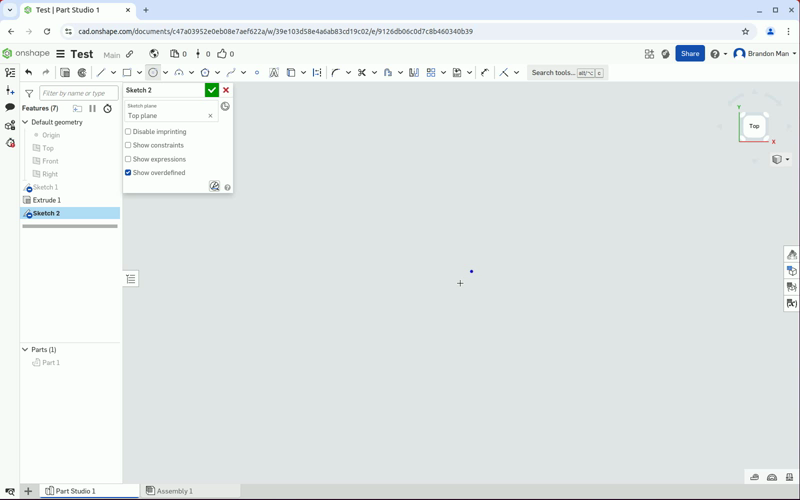
scroll(-6)
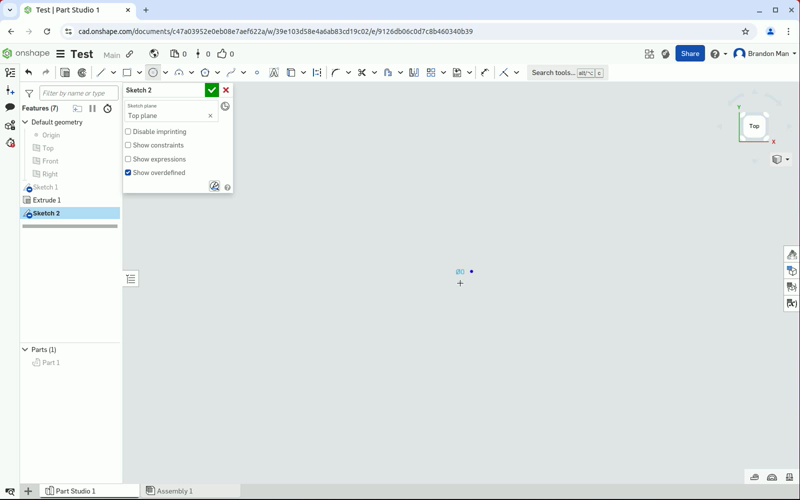
scroll(-6)
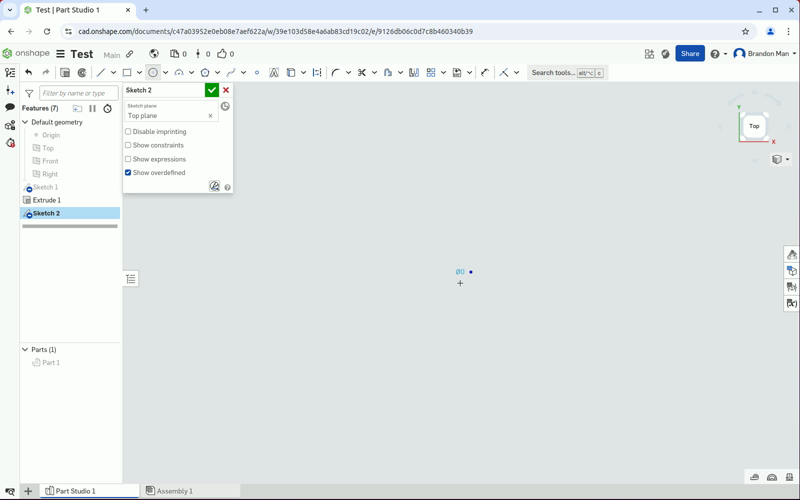
scroll(-6)
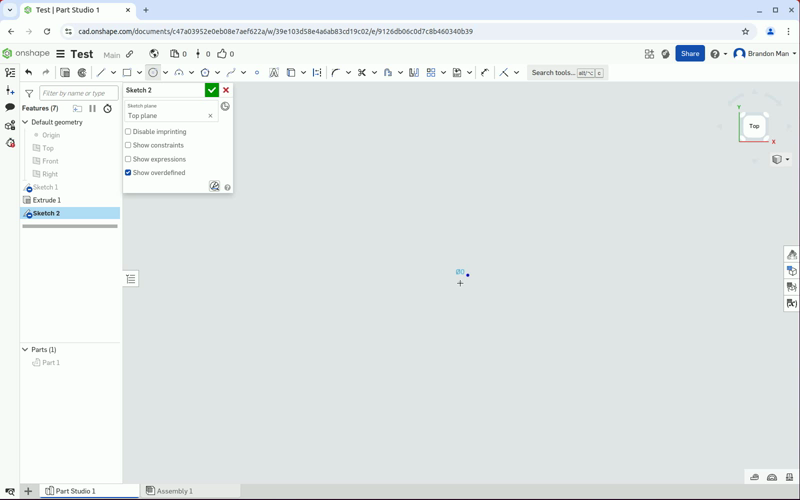
scroll(-6)
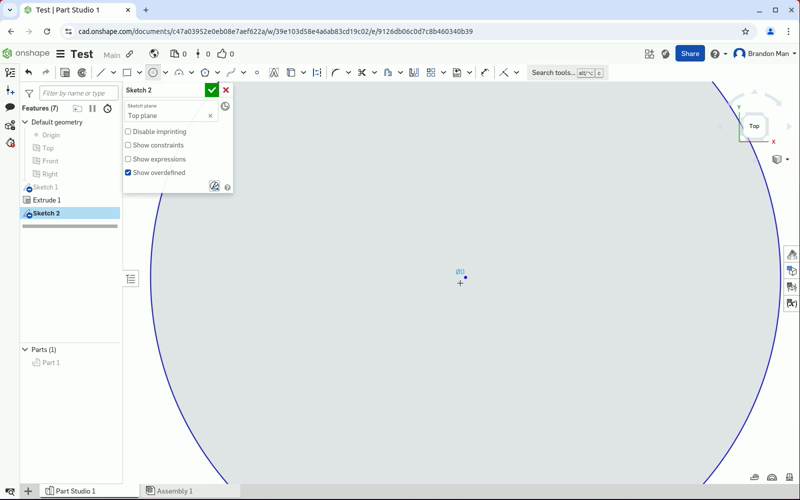
scroll(-6)
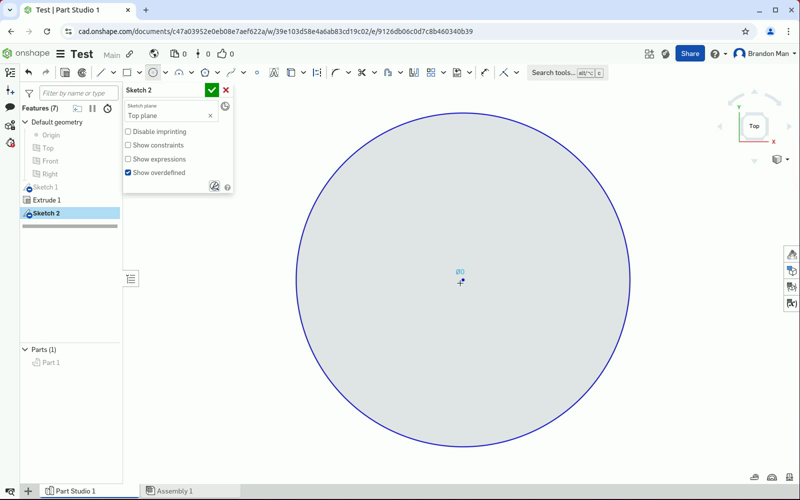
scroll(-6)
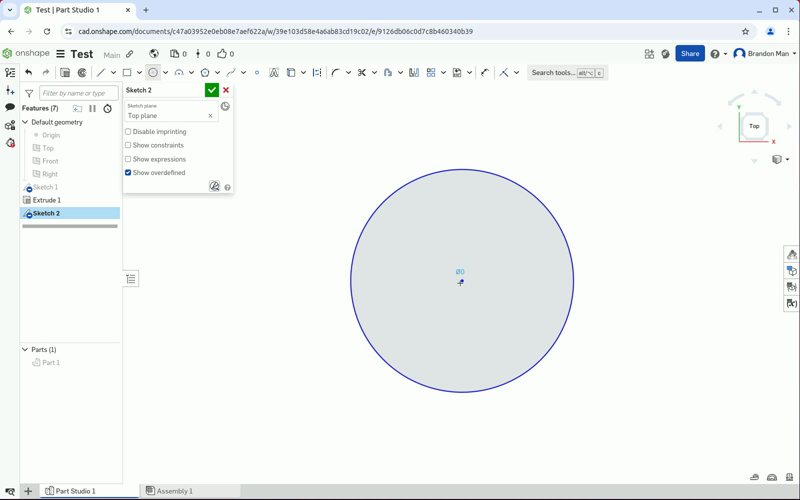
scroll(-6)
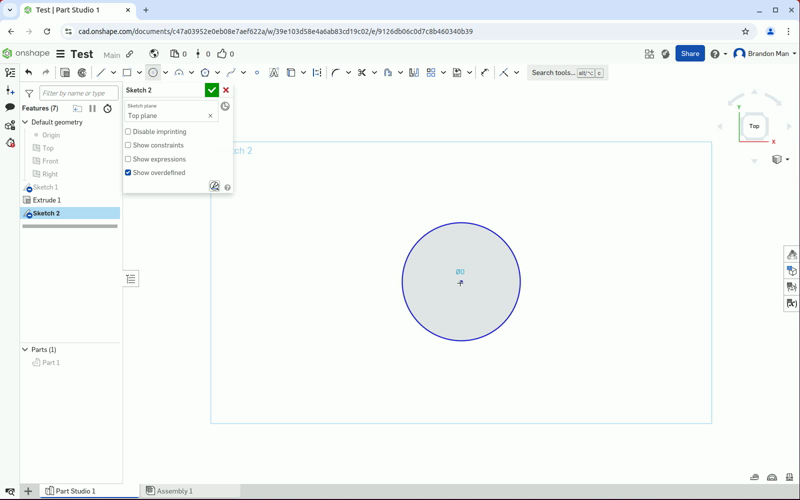
key_up(shift)
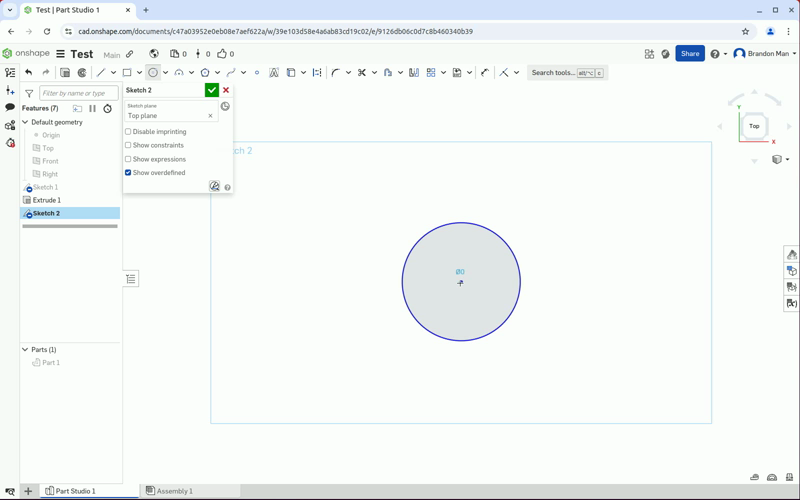
mouse_move(502, 282)
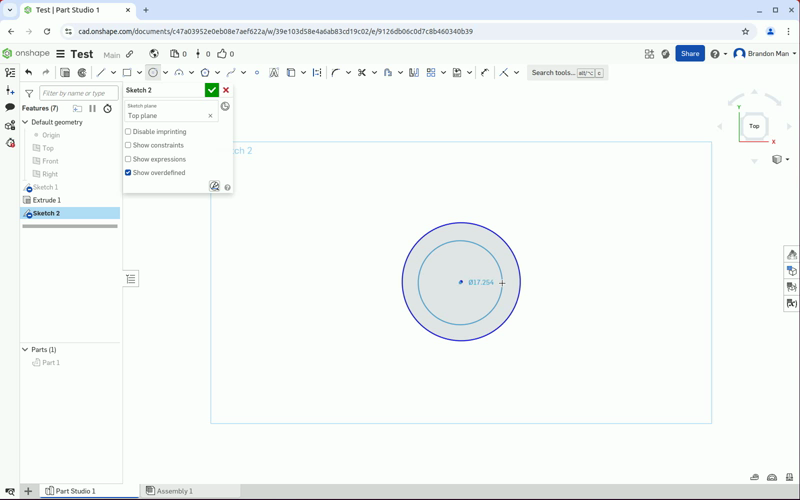
click(502, 282)
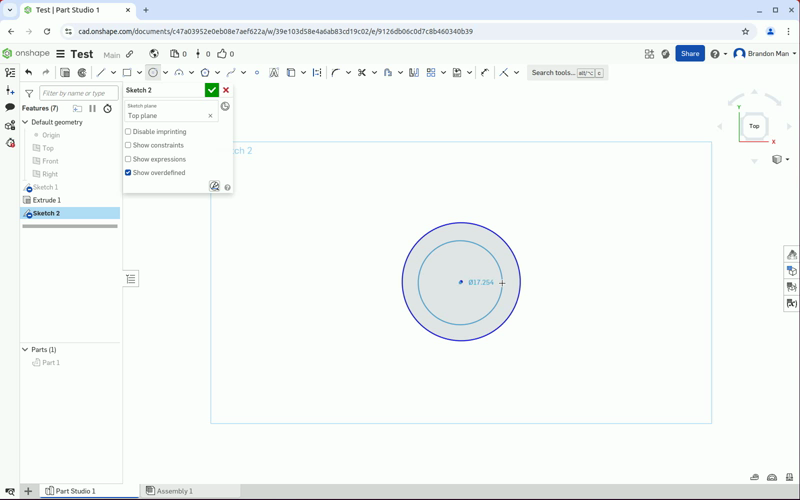
key(esc)
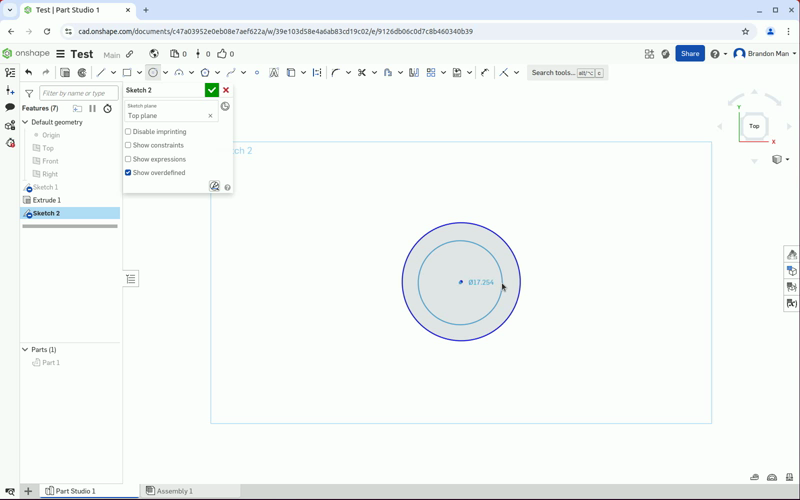
mouse_move(515, 277)
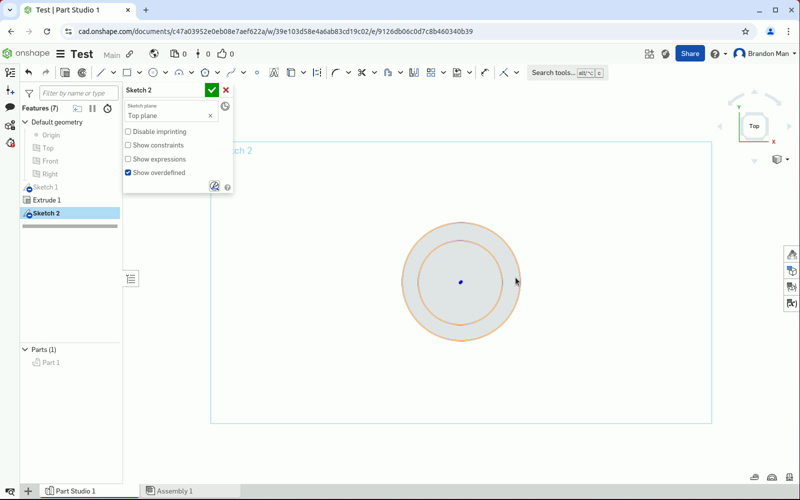
click(515, 277)
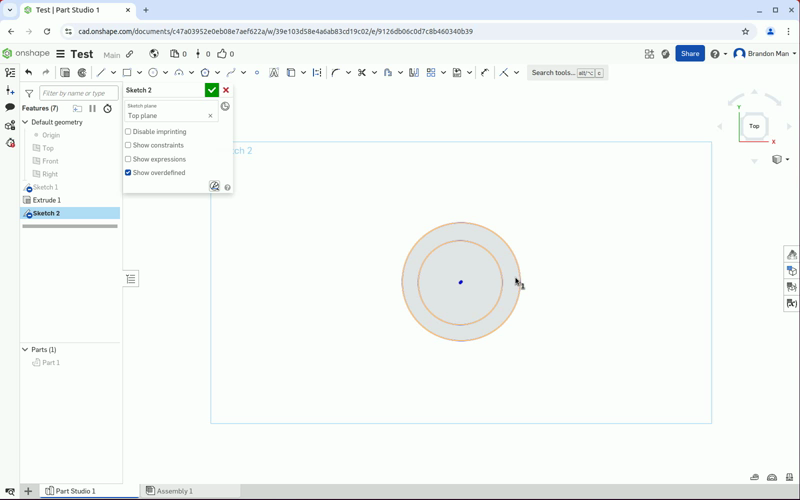
mouse_move(73, 352)
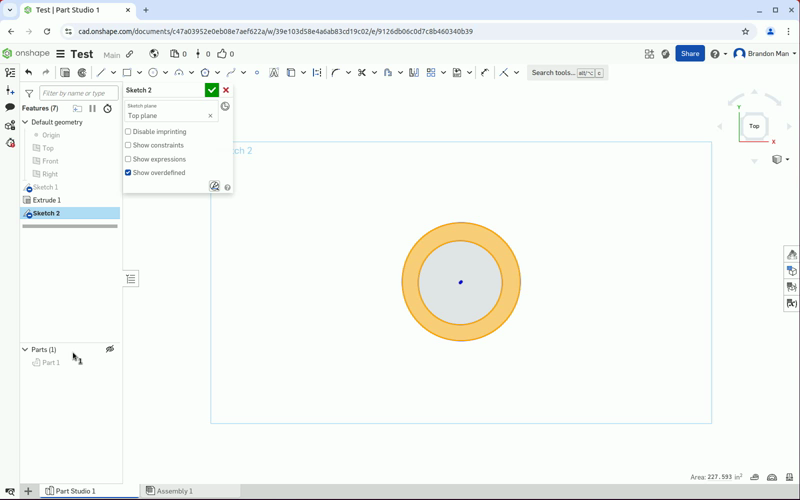
key(shift+y)
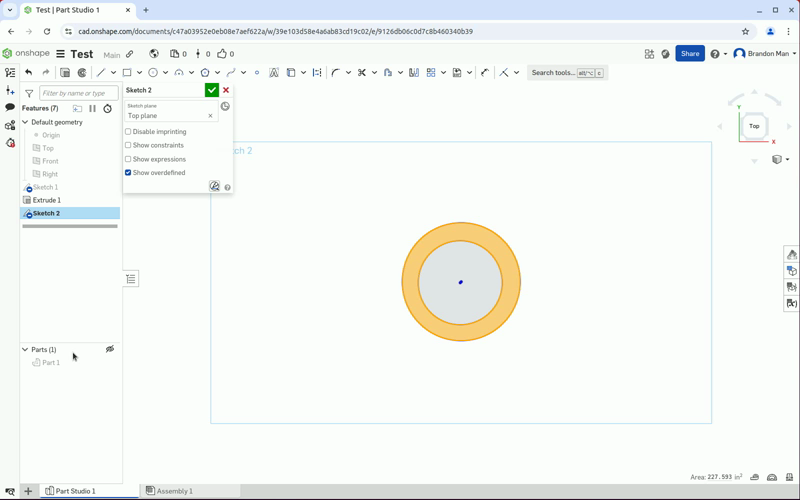
key(shift+e)
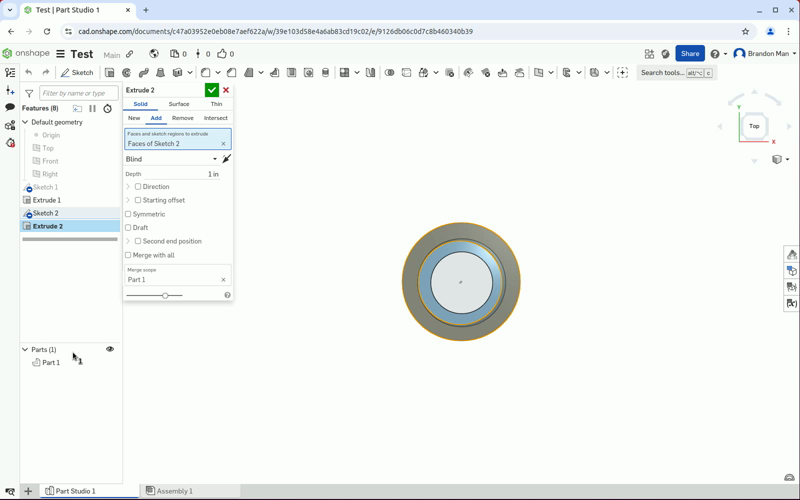
mouse_move(143, 106)
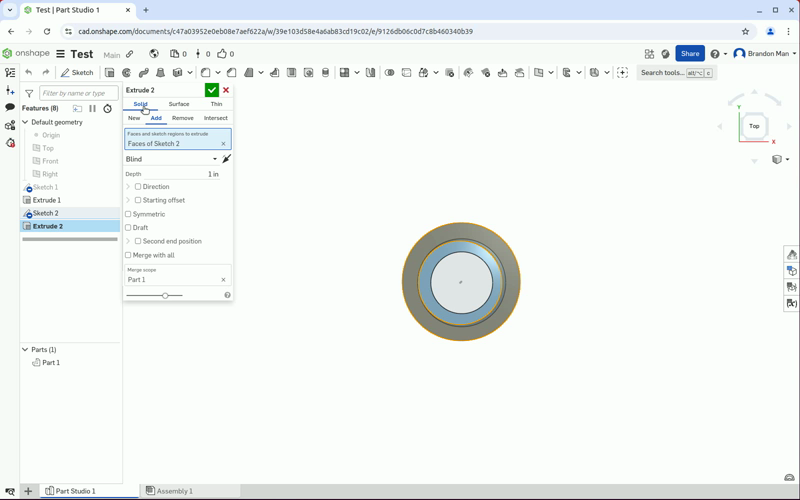
click(143, 106)
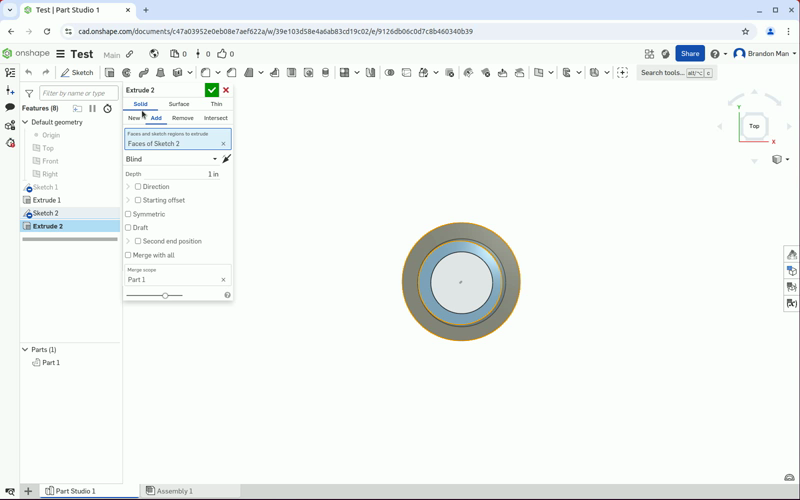
mouse_move(137, 120)
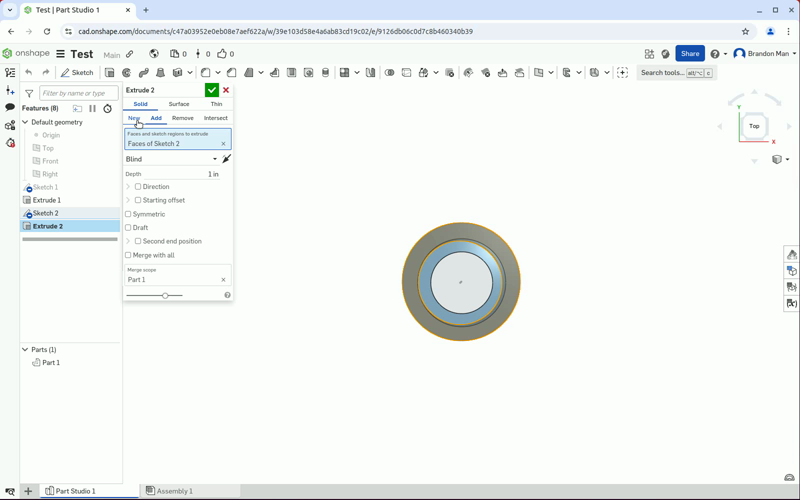
click(137, 120)
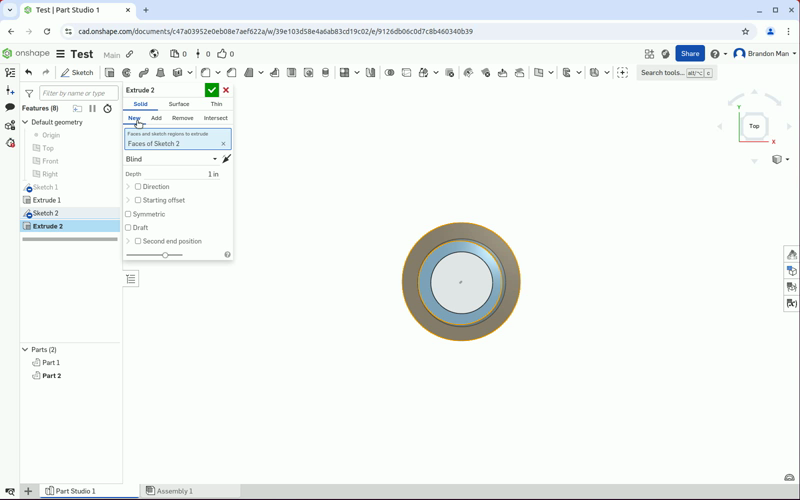
key(tab, 4)
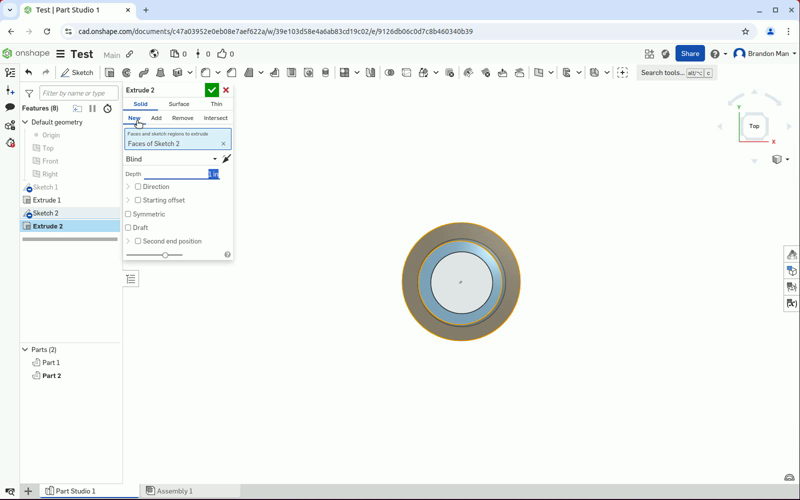
text(3.129)
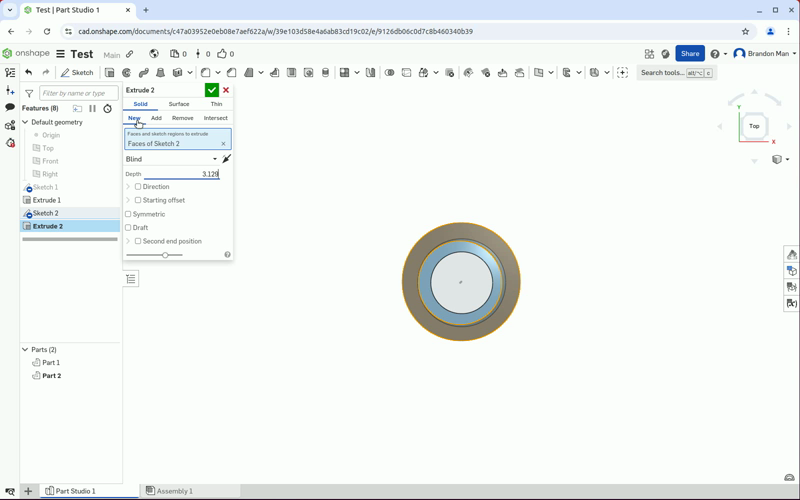
key(enter)
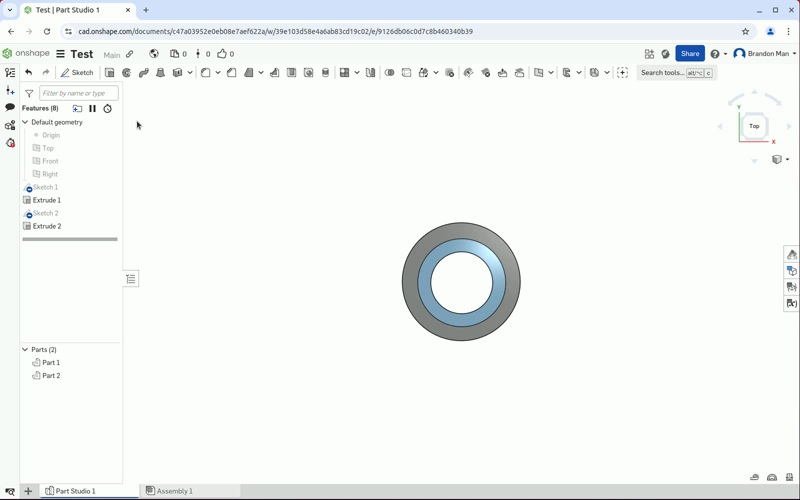
key(shift+h)
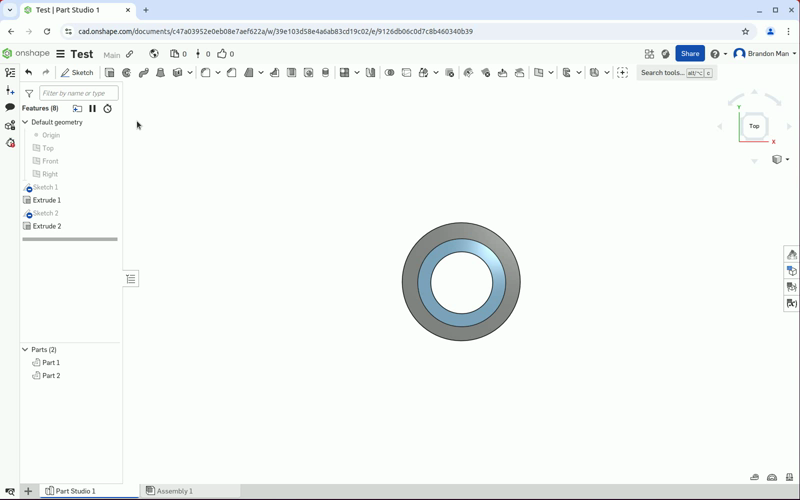
key(shift+h)
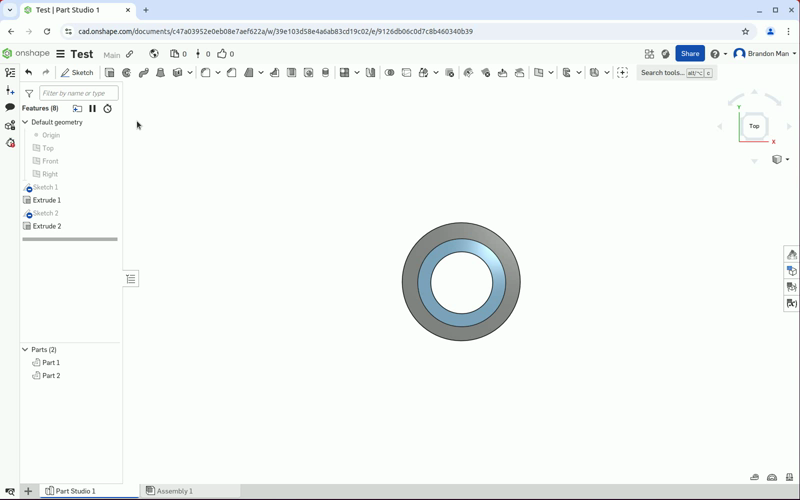
mouse_move(73, 189)
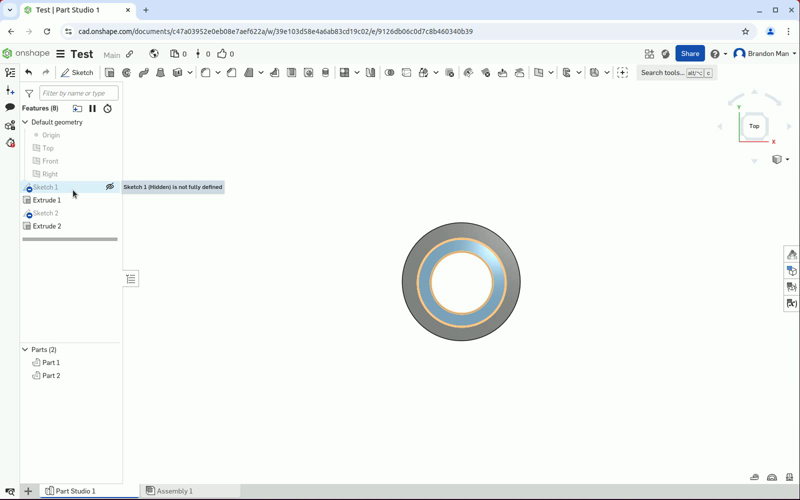
click(73, 189)
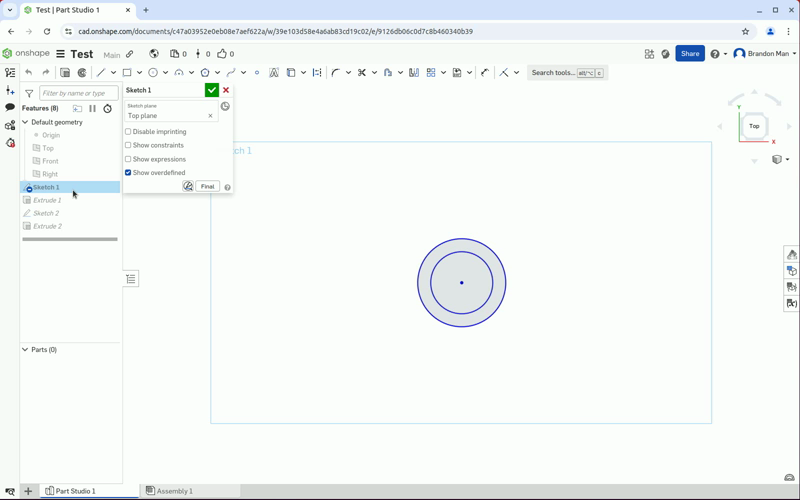
mouse_move(229, 92)
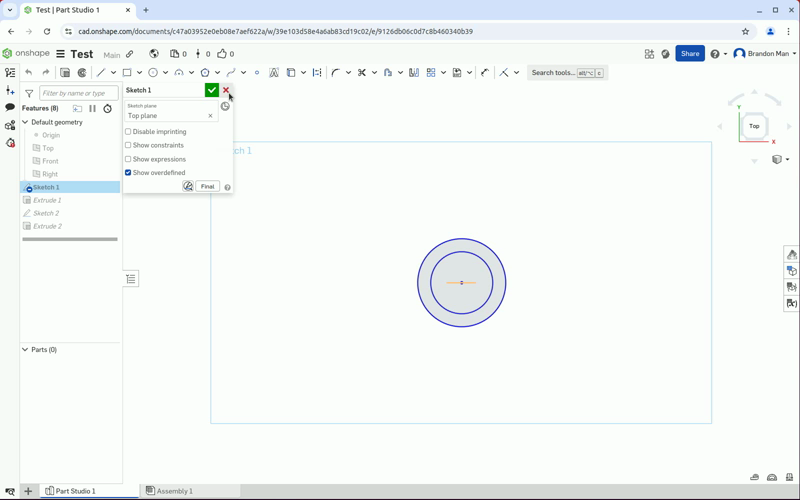
click(229, 92)
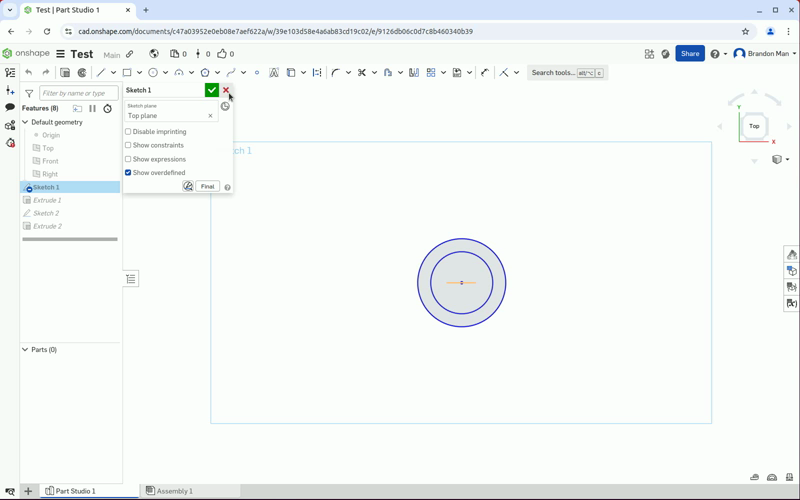
key(shift+s)
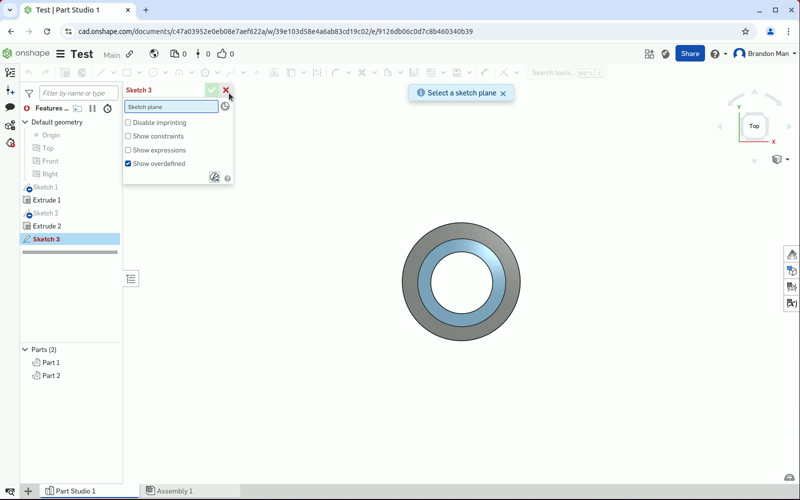
mouse_move(73, 150)
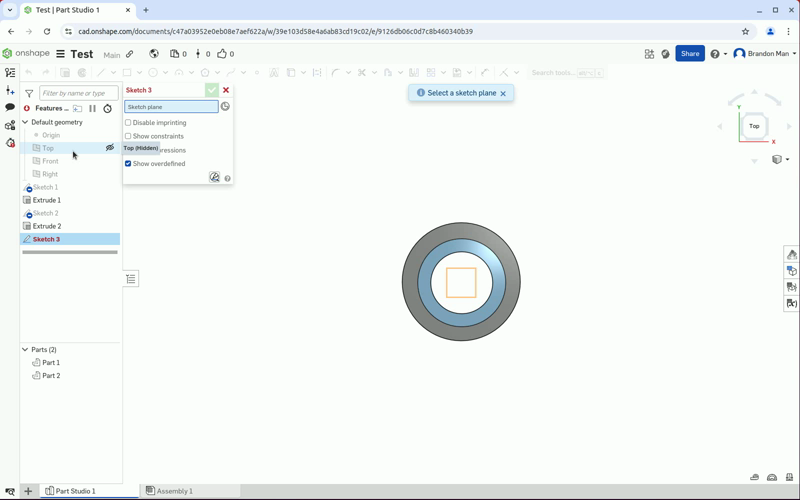
click(73, 150)
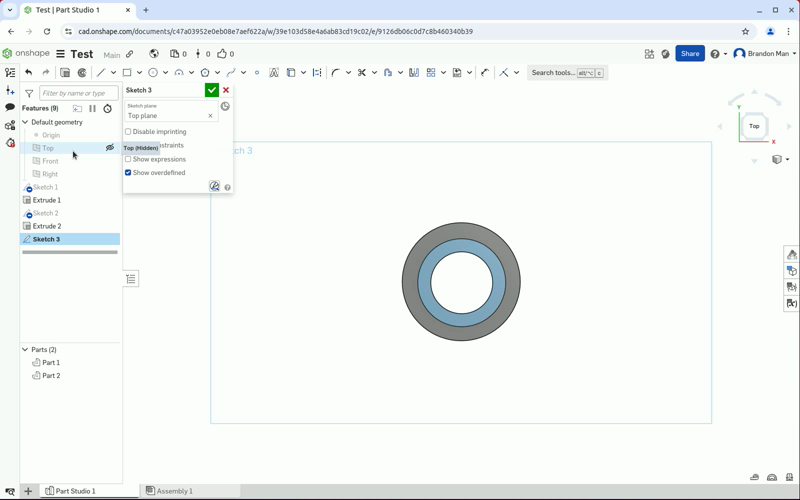
mouse_move(73, 352)
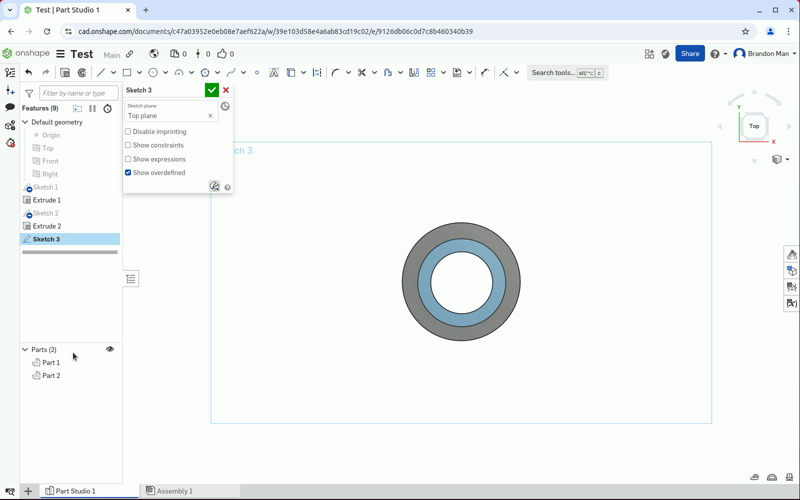
key(y)
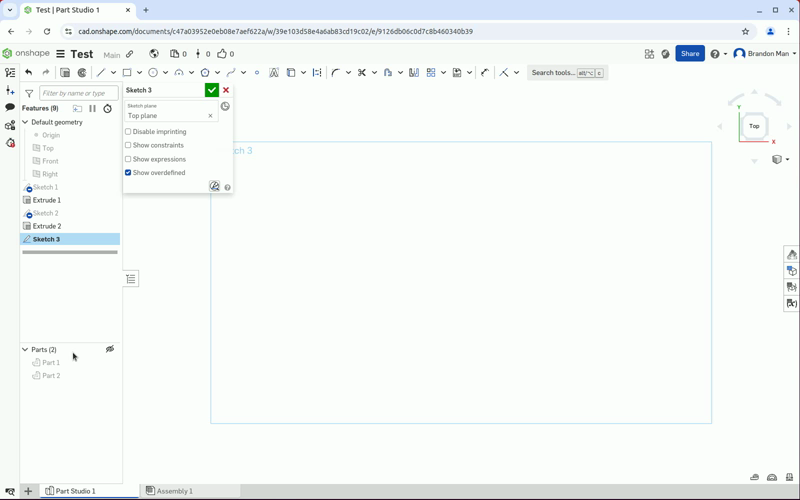
key(c)
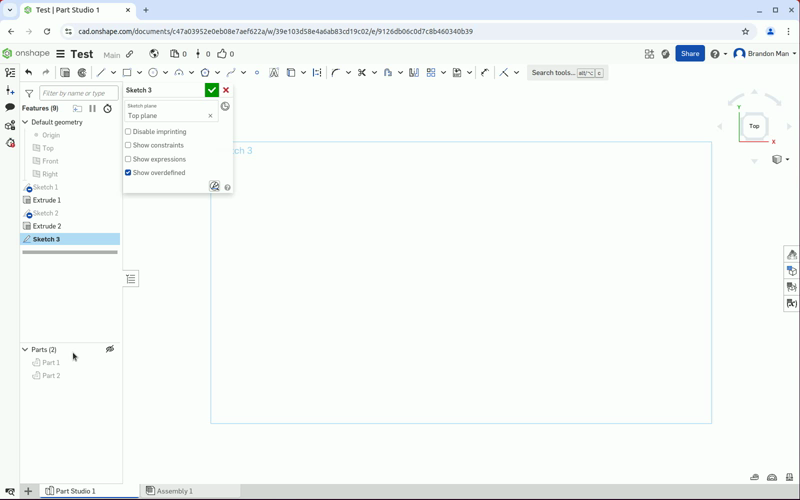
key_down(shift)
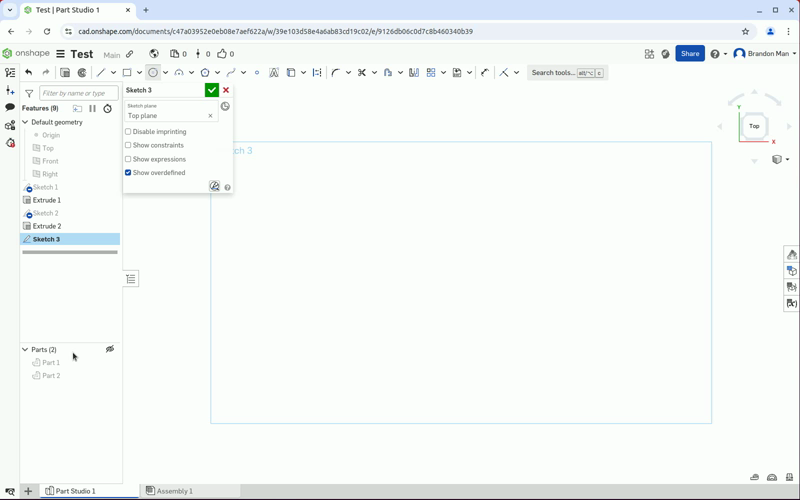
mouse_move(461, 282)
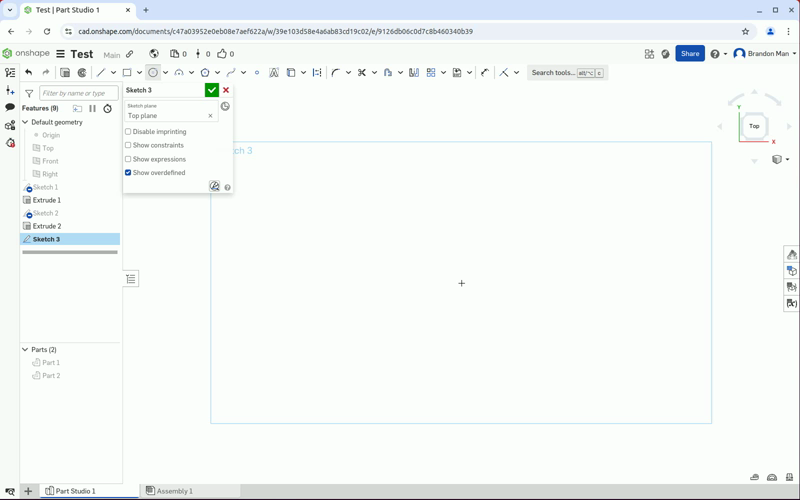
click(461, 282)
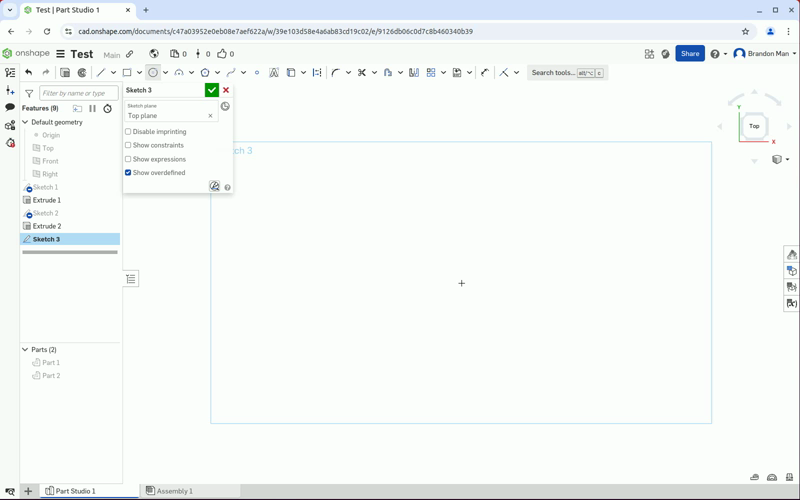
key_up(shift)
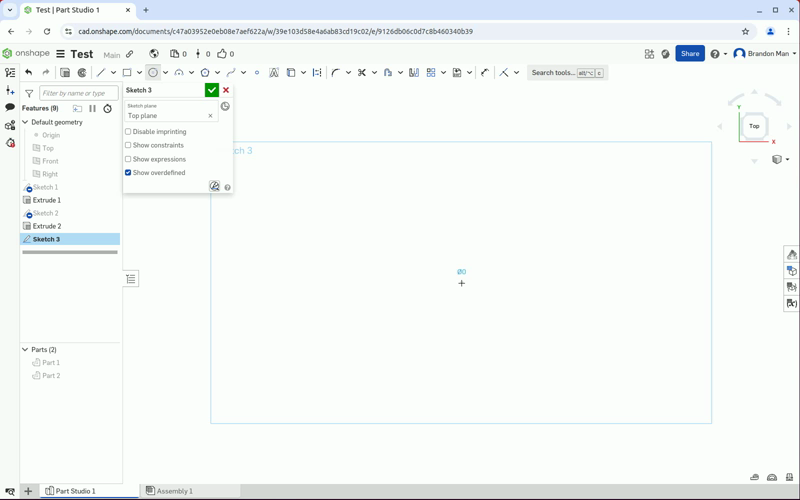
mouse_move(505, 282)
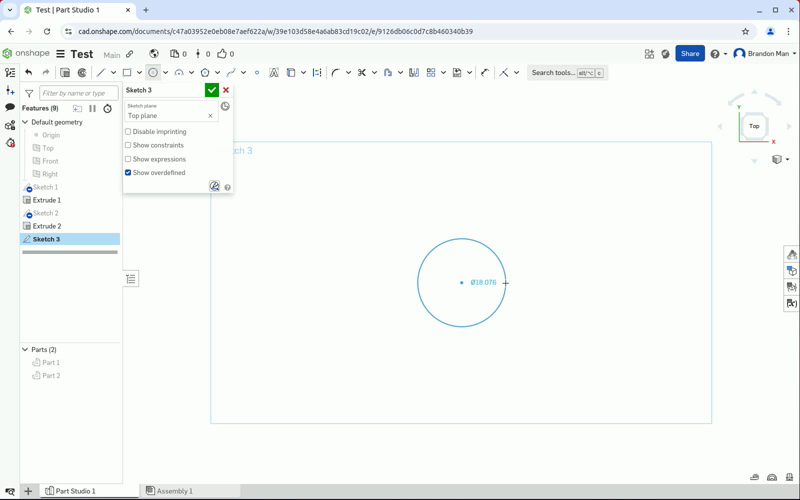
click(505, 282)
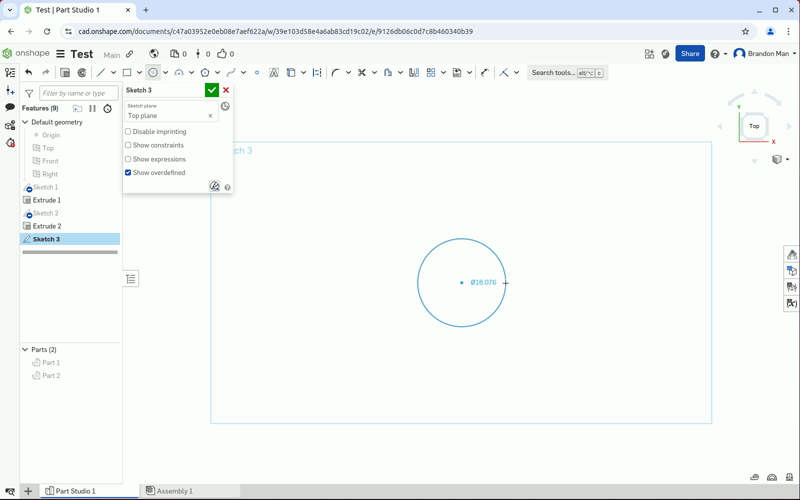
key(esc)
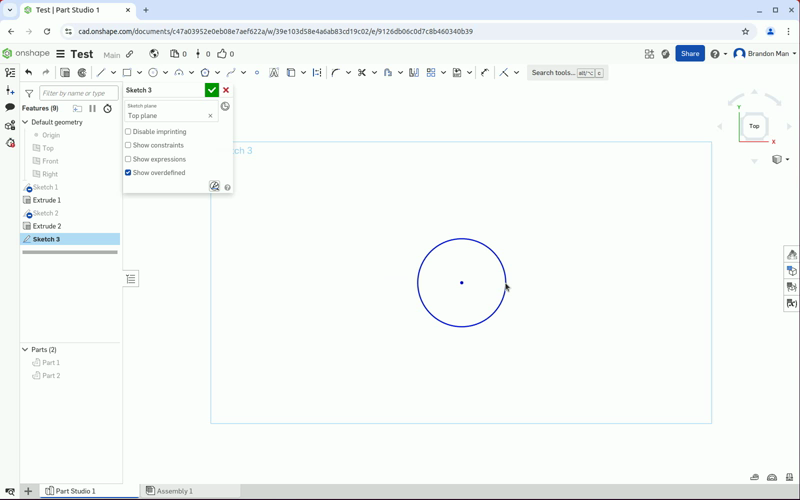
key(c)
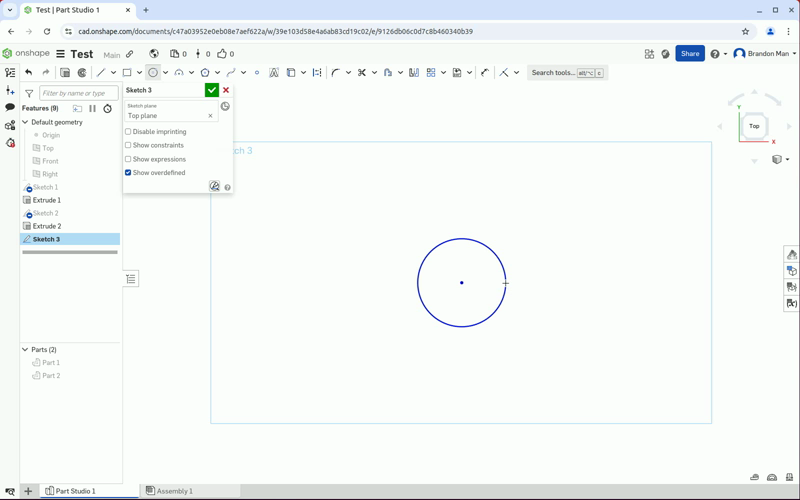
key_down(shift)
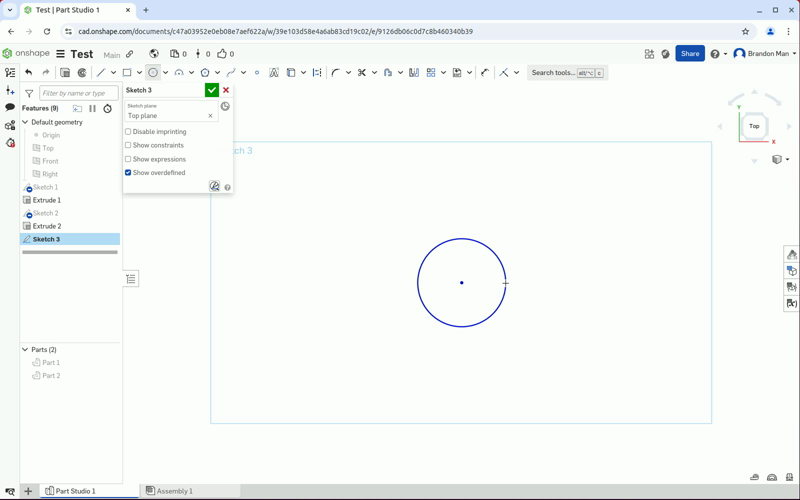
mouse_move(461, 282)
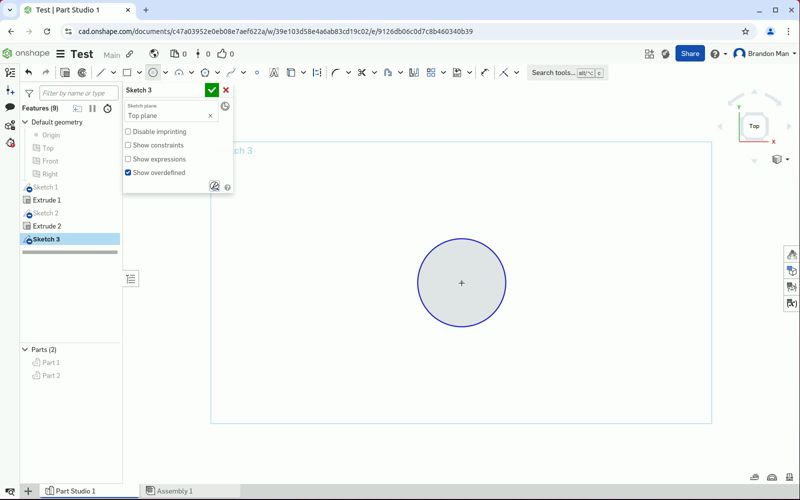
click(461, 282)
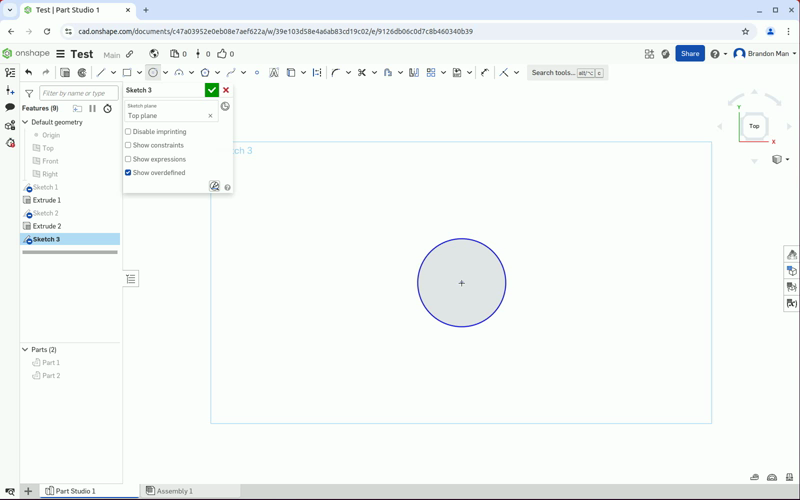
key_up(shift)
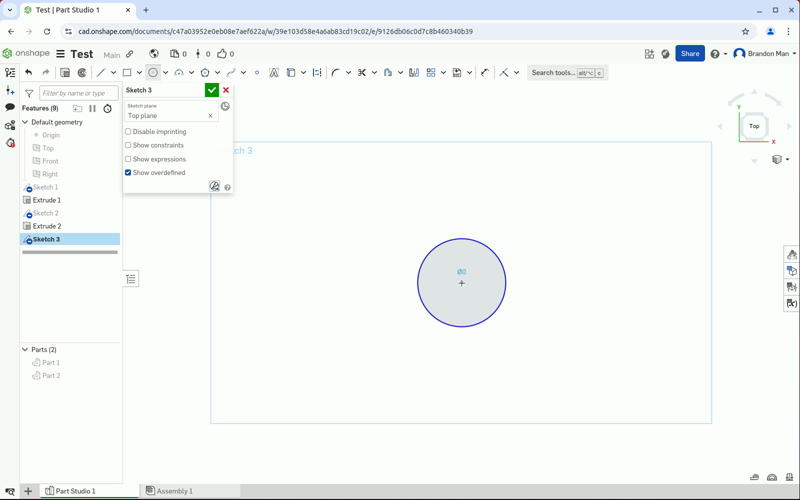
mouse_move(492, 282)
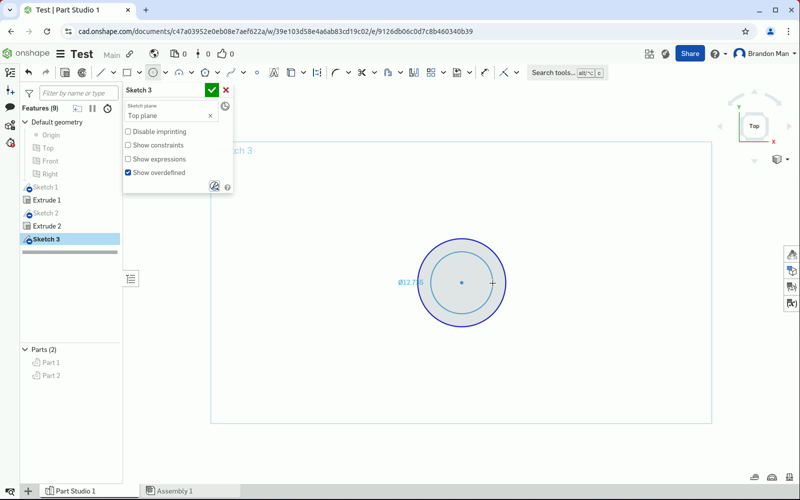
click(492, 282)
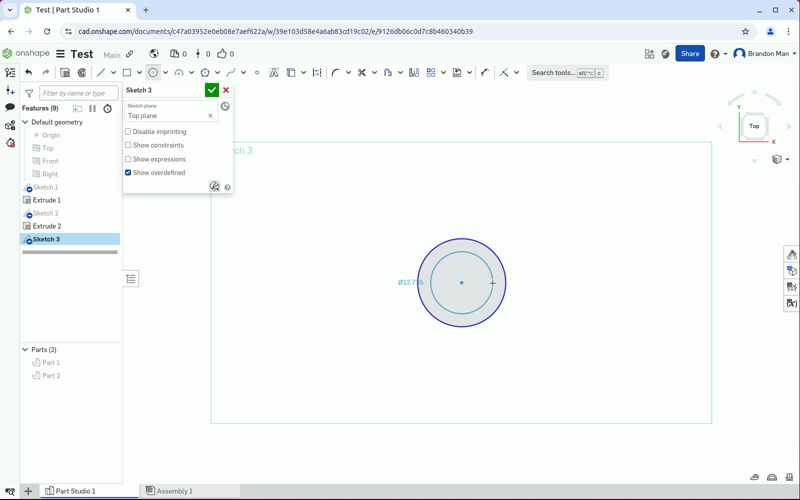
key(esc)
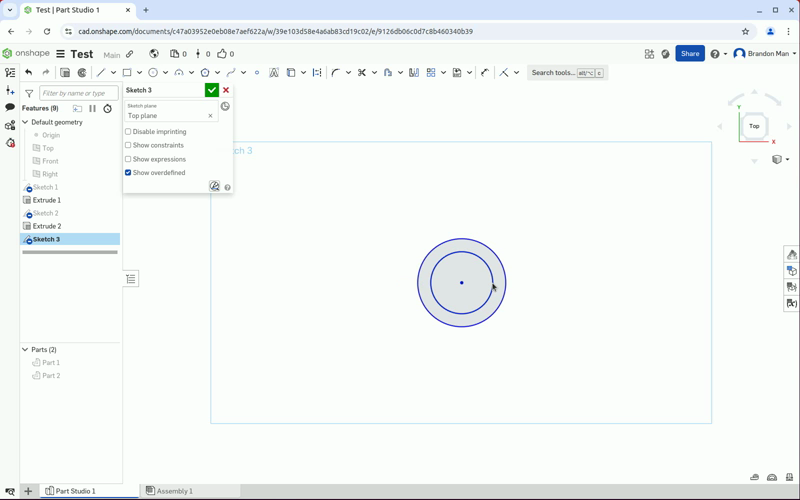
mouse_move(452, 322)
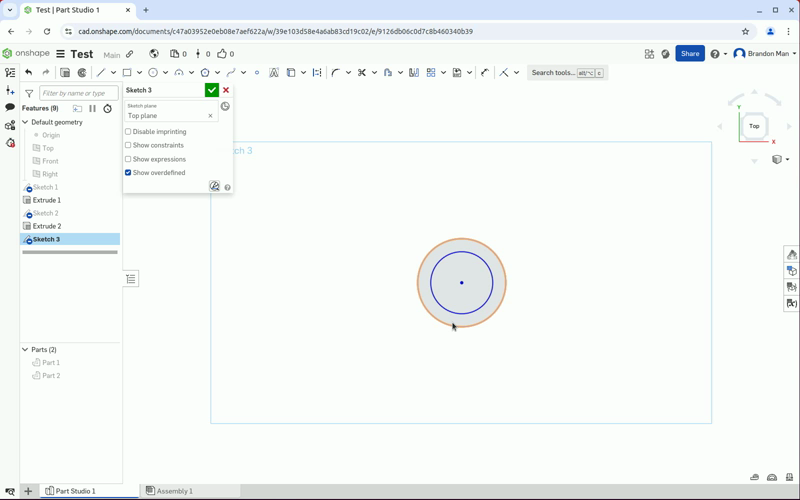
click(452, 322)
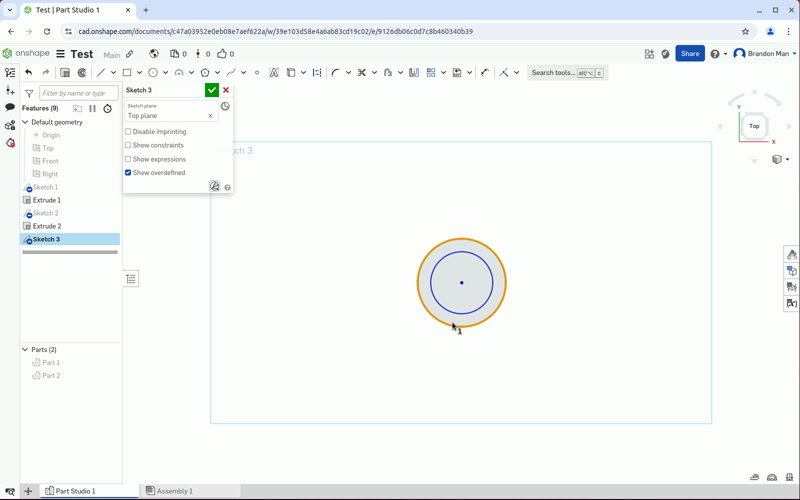
mouse_move(73, 352)
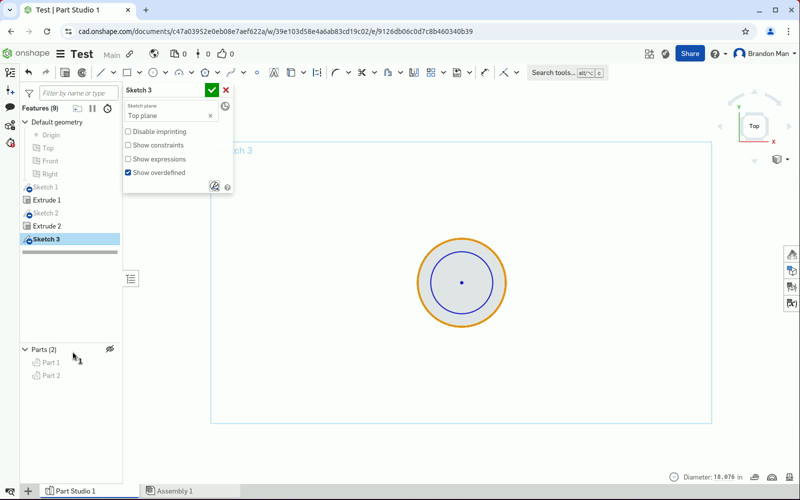
key(shift+y)
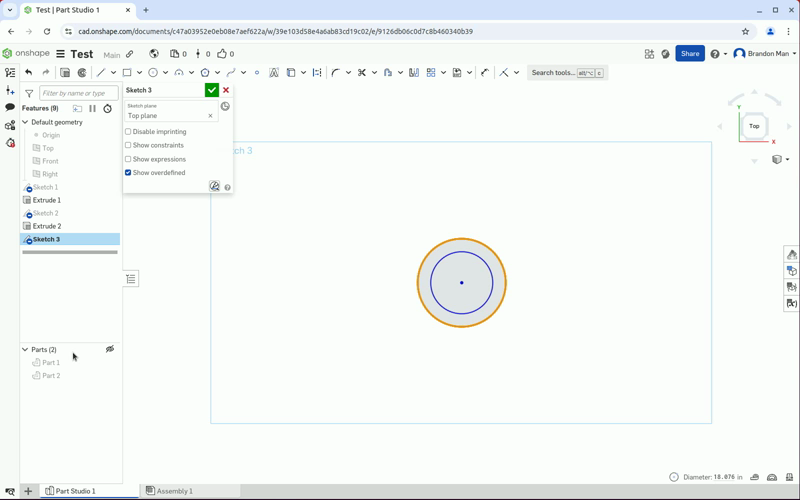
key(shift+e)
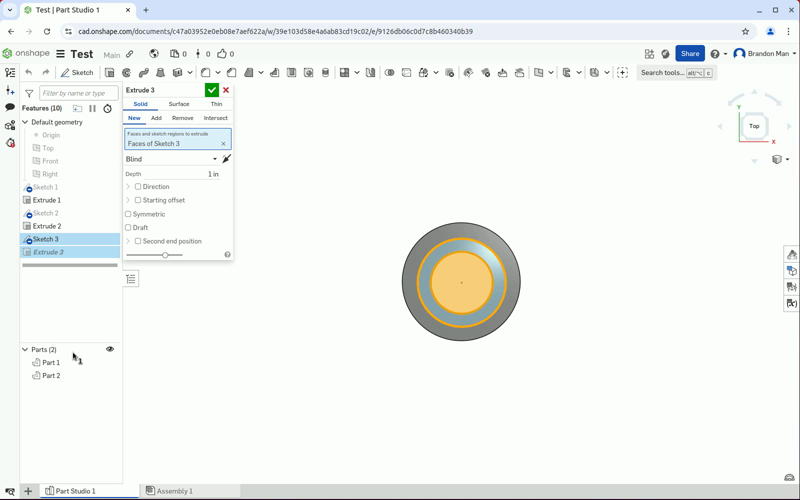
mouse_move(143, 106)
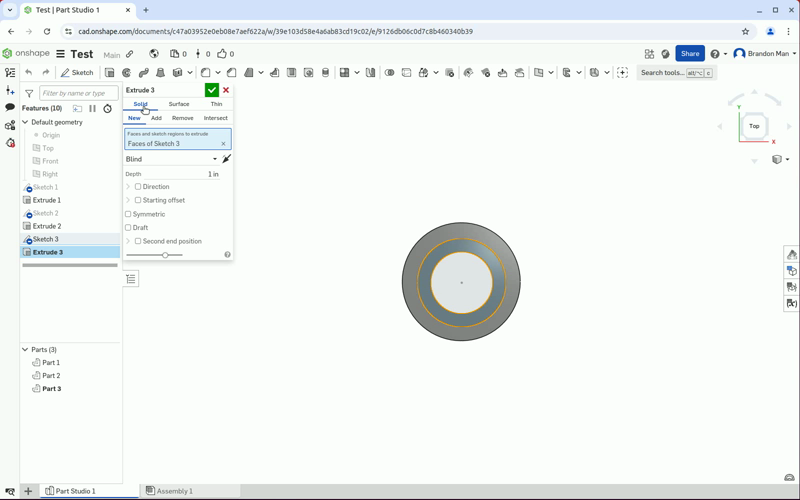
click(143, 106)
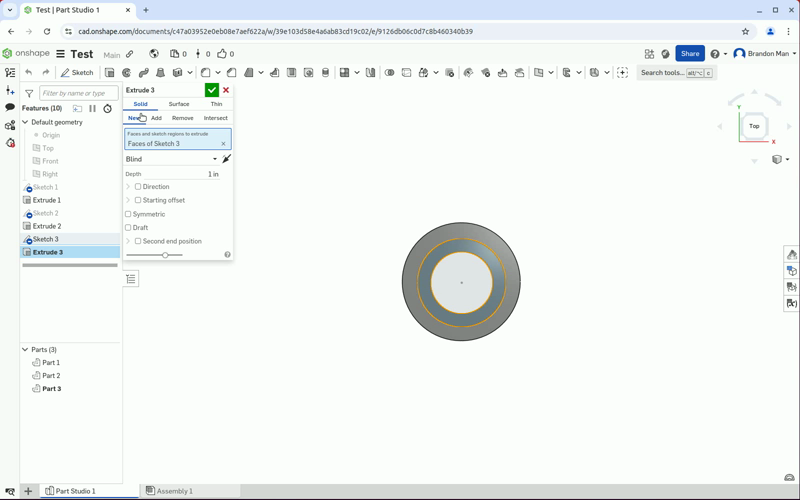
mouse_move(137, 120)
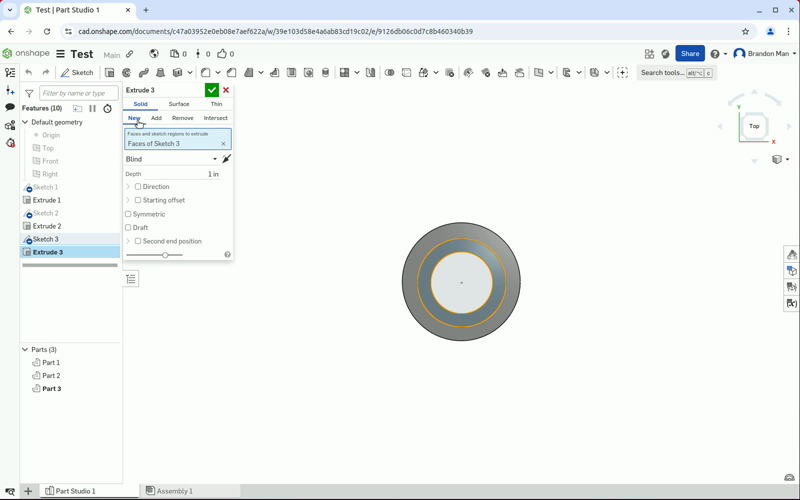
click(137, 120)
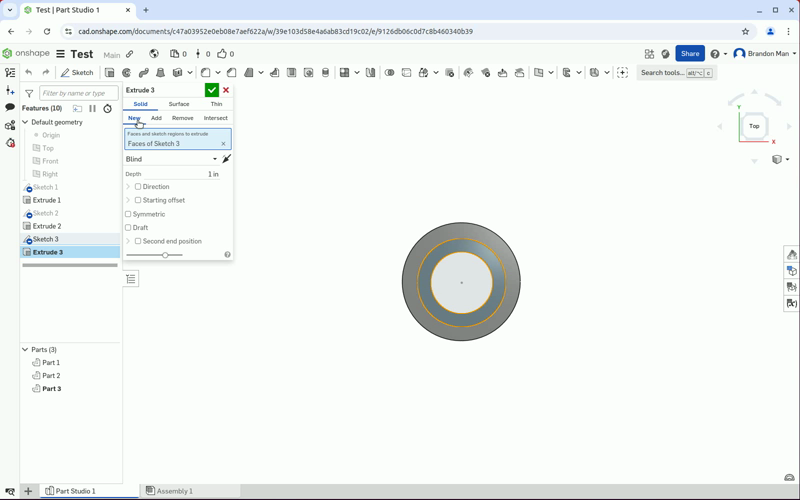
key(tab, 4)
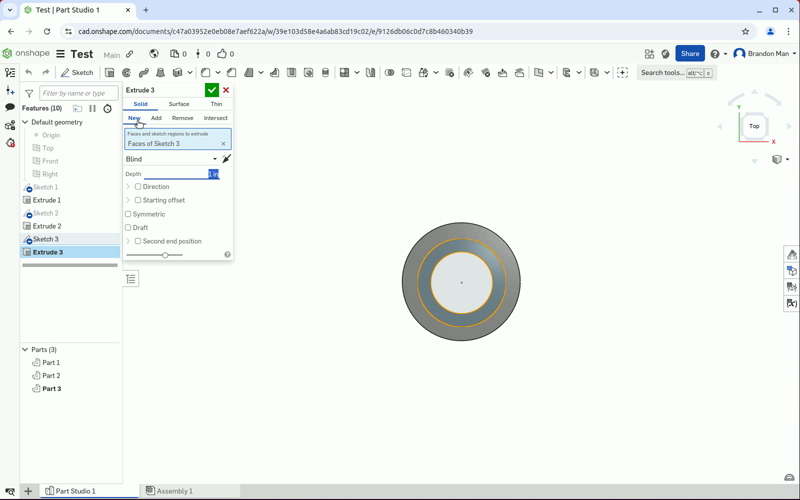
text(23.108)
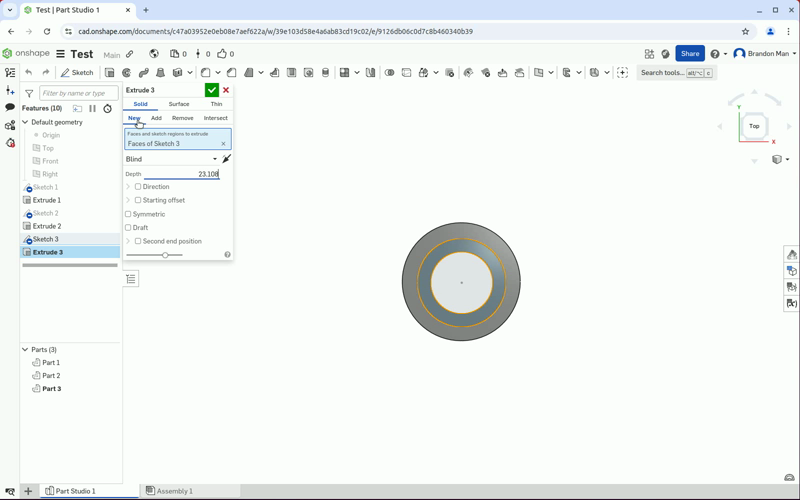
key(enter)
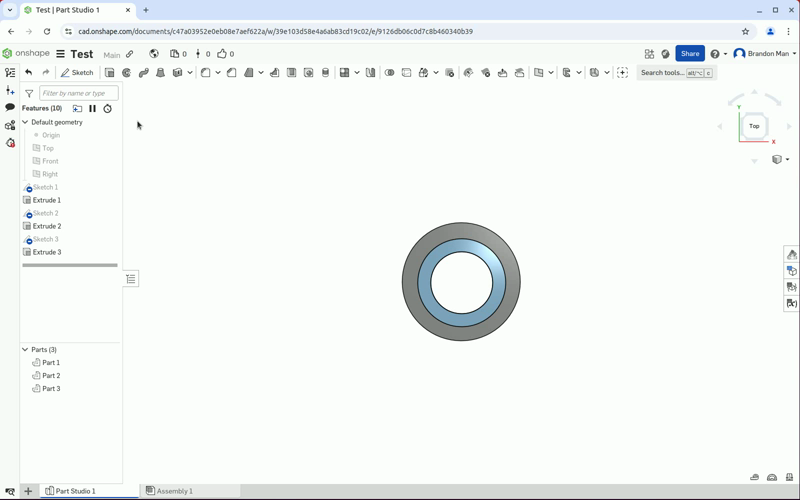
key(shift+h)
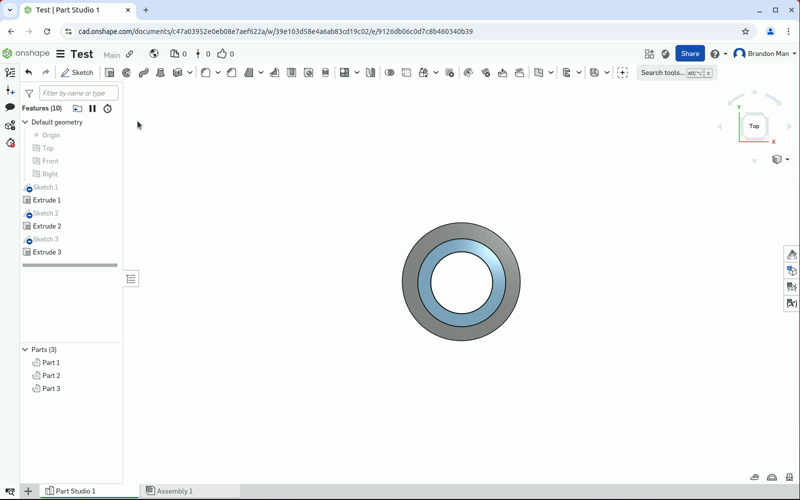
key(shift+h)
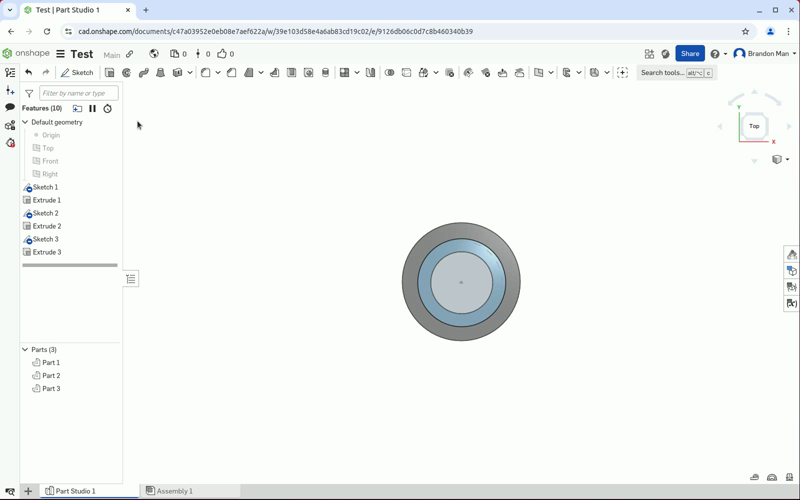
key(shift+7)
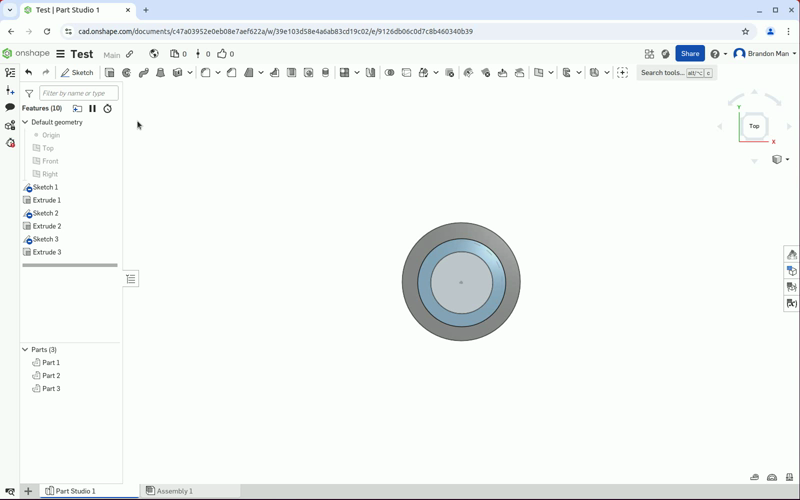
key(up, 3)
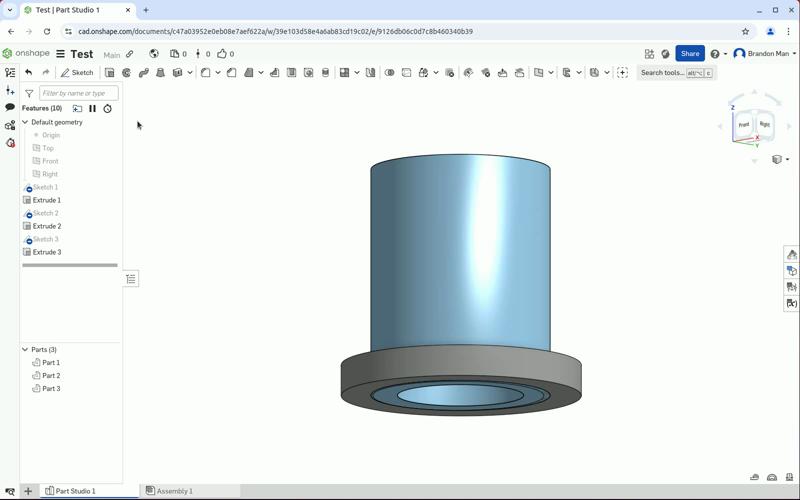
key(left, 3)
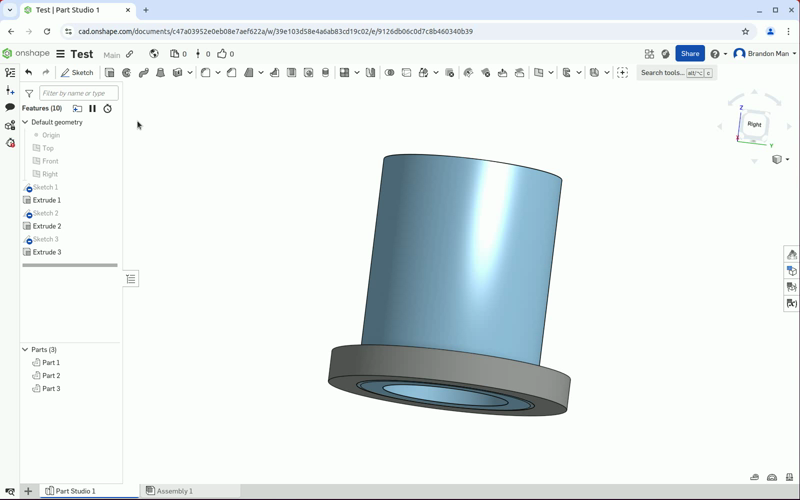
key(right, 3)
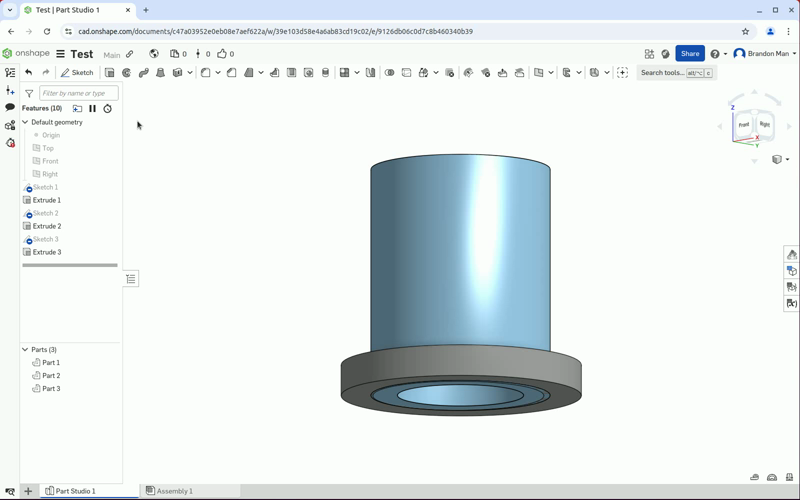
key(down, 3)
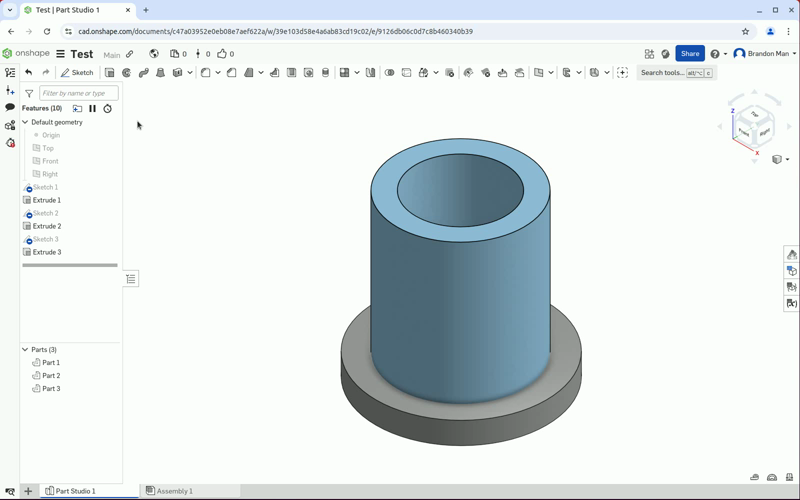
mouse_move(73, 189)
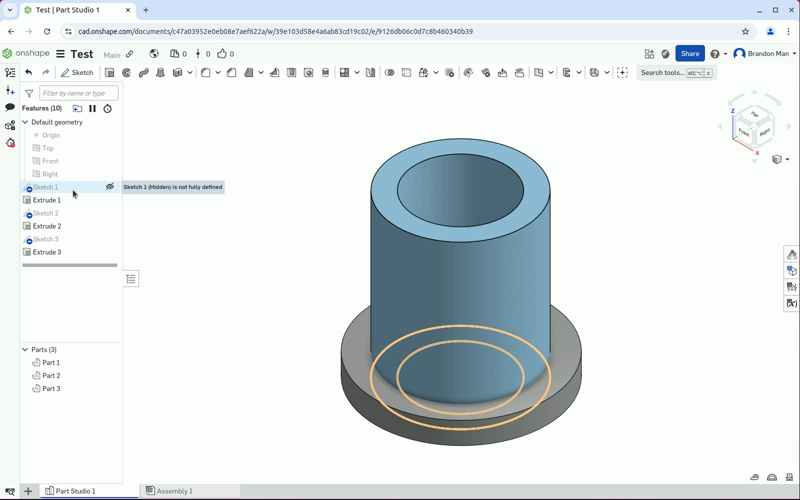
click(73, 189)